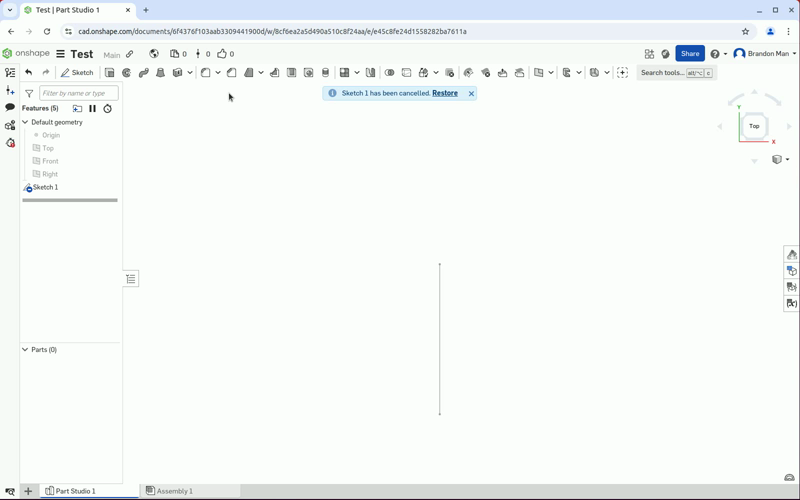
key(shift+h)
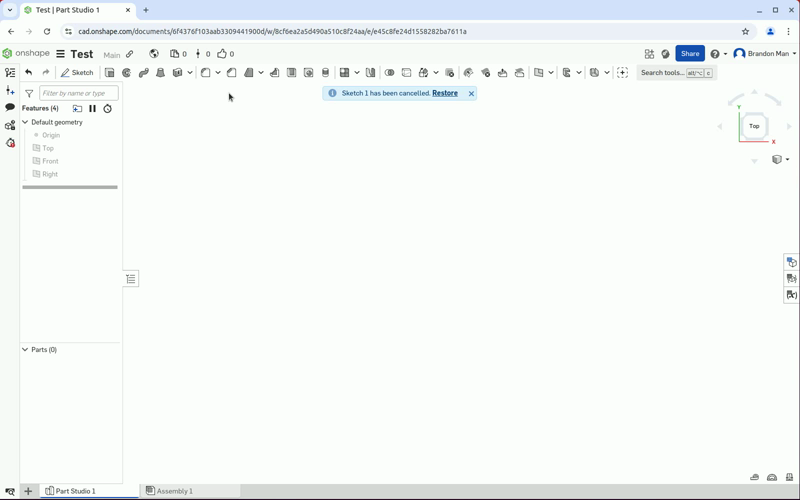
mouse_move(73, 352)
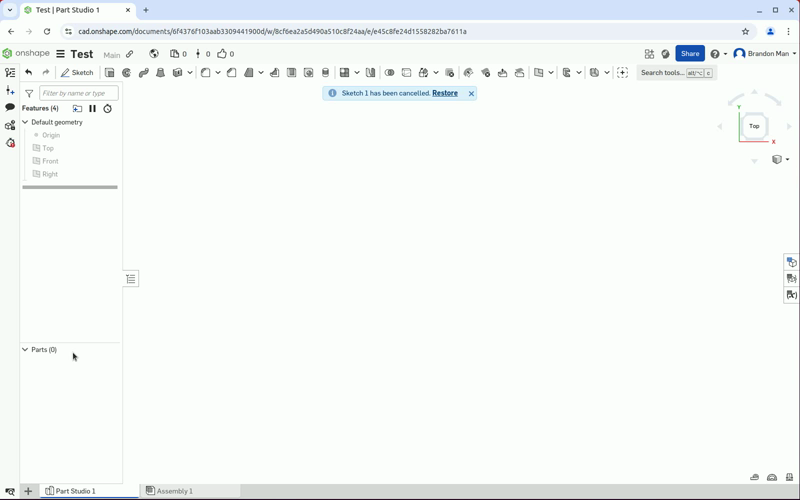
key(y)
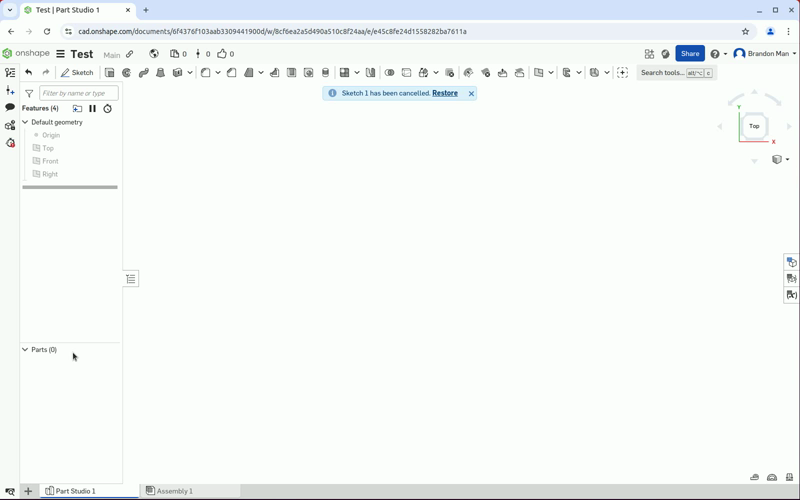
key(shift+p)
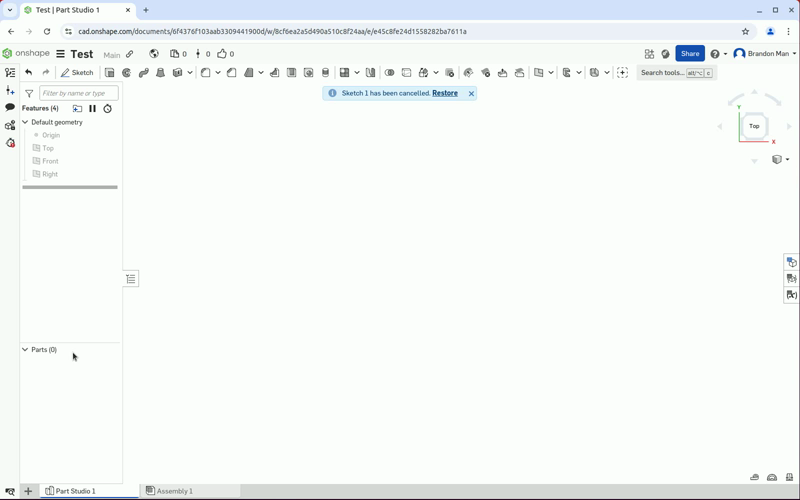
key(space)
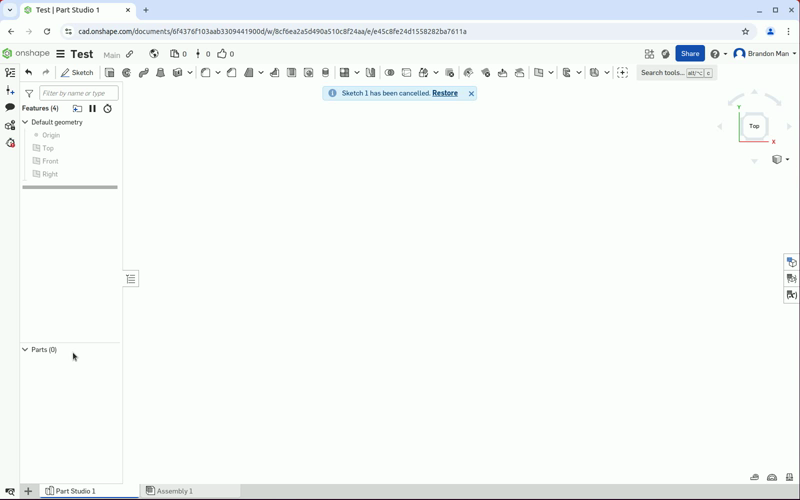
key_down(shift)
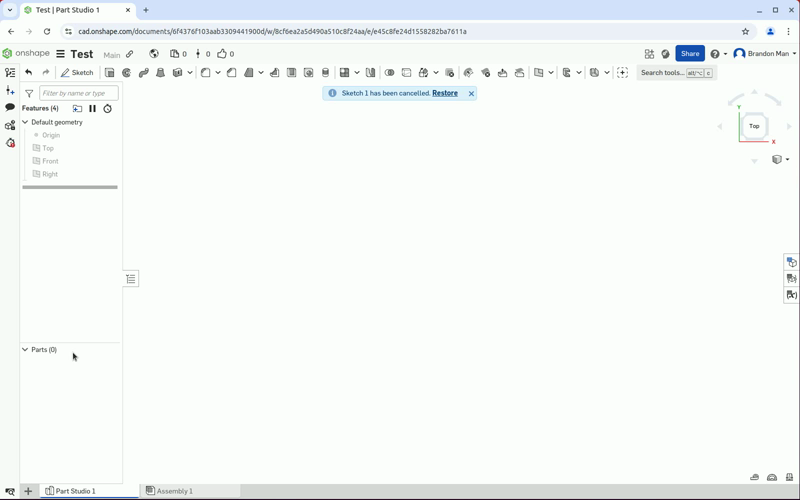
key(up)
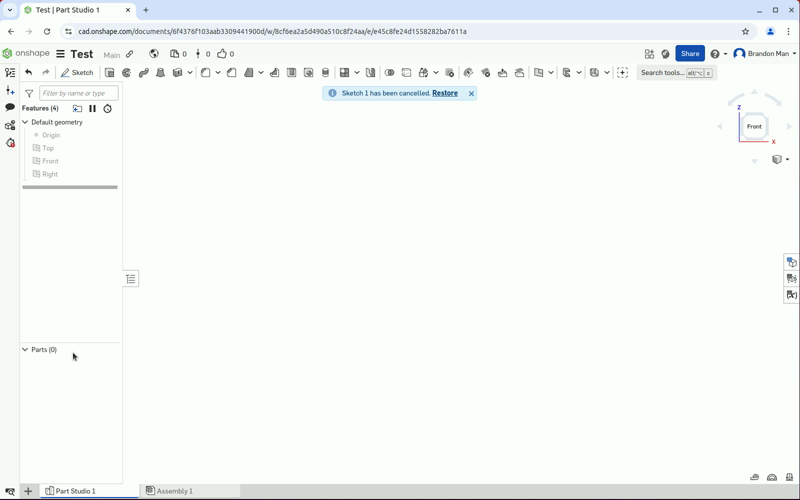
key_up(shift)
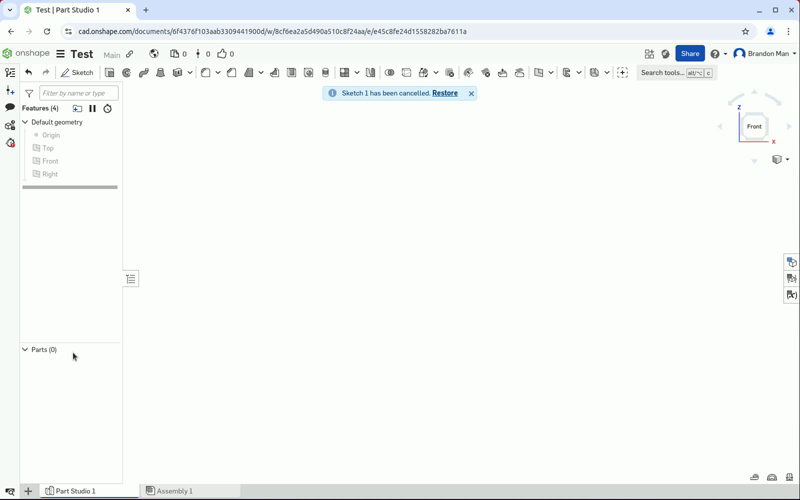
mouse_move(73, 352)
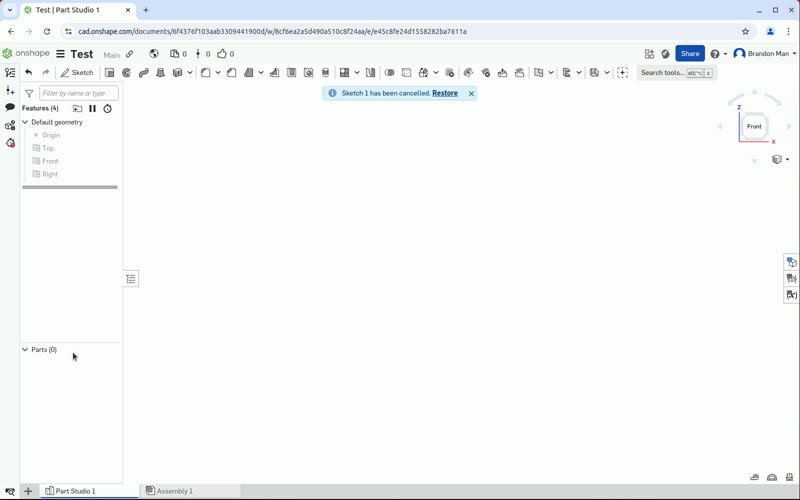
key(shift+y)
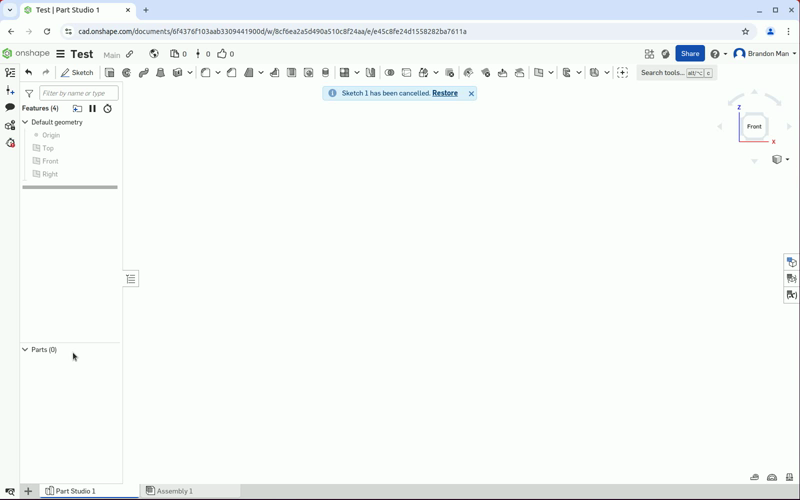
key(shift+s)
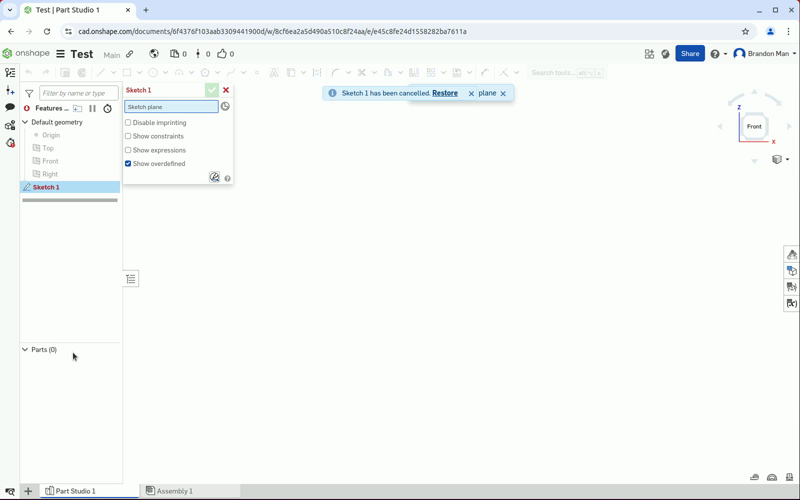
mouse_move(73, 163)
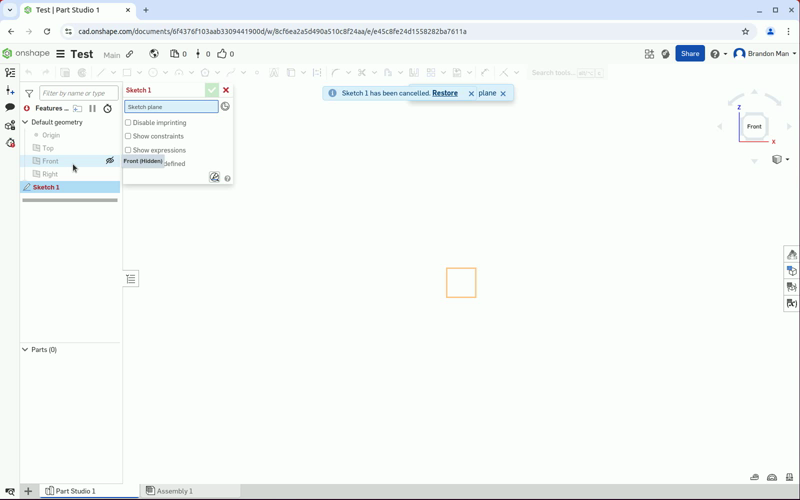
click(73, 163)
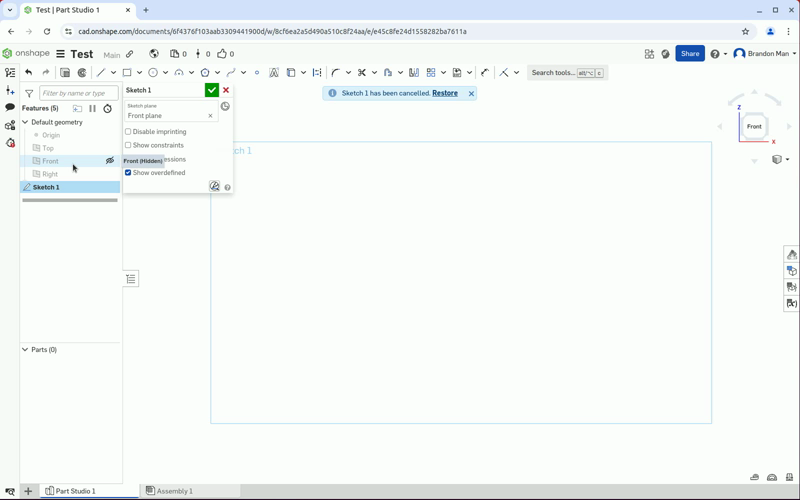
mouse_move(73, 352)
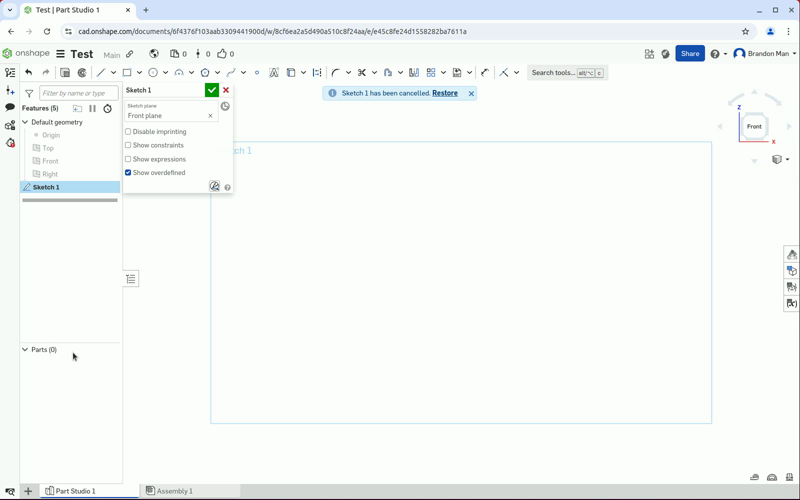
key(y)
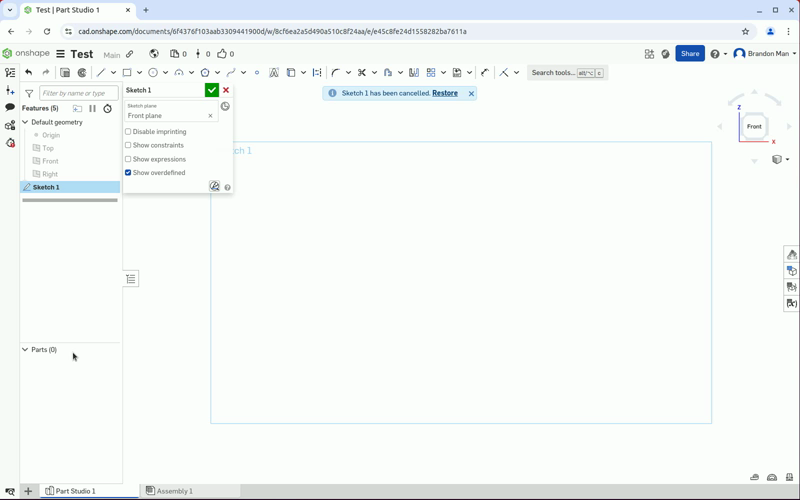
key(l)
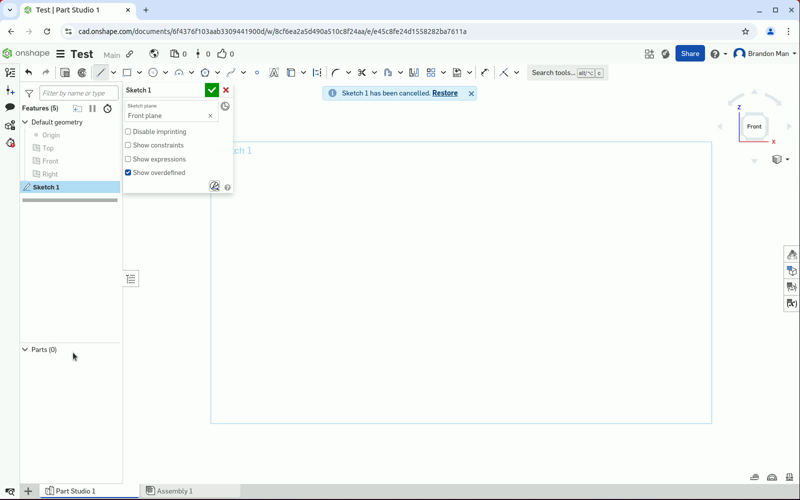
key_down(shift)
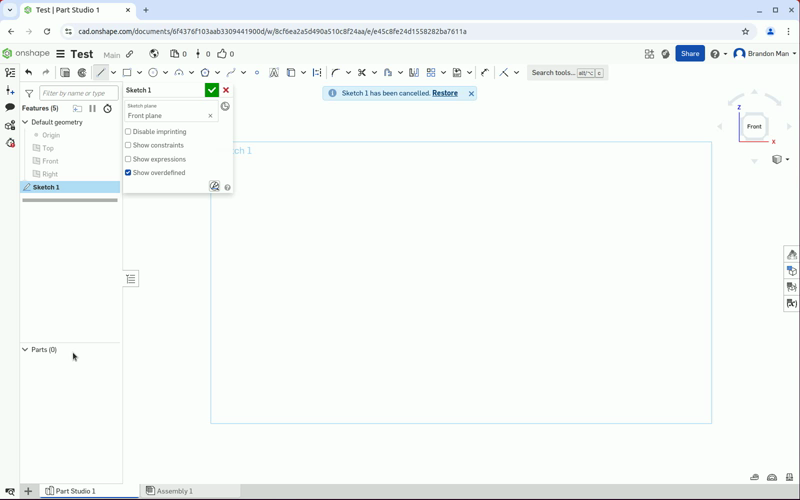
mouse_move(383, 294)
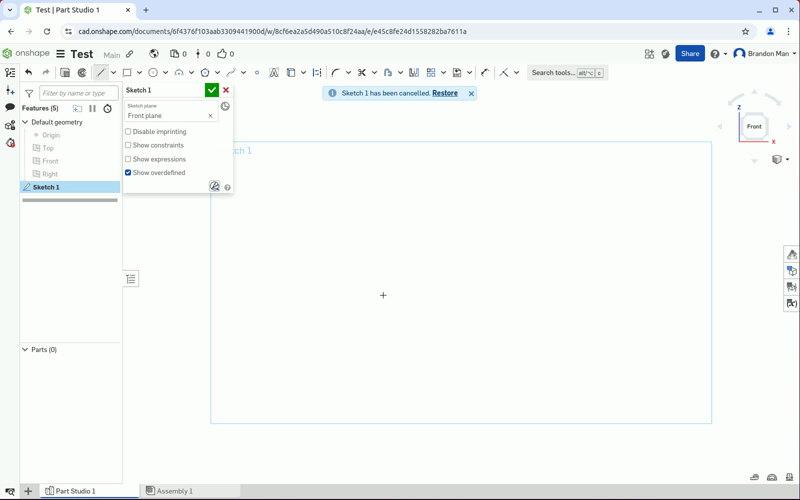
click(383, 294)
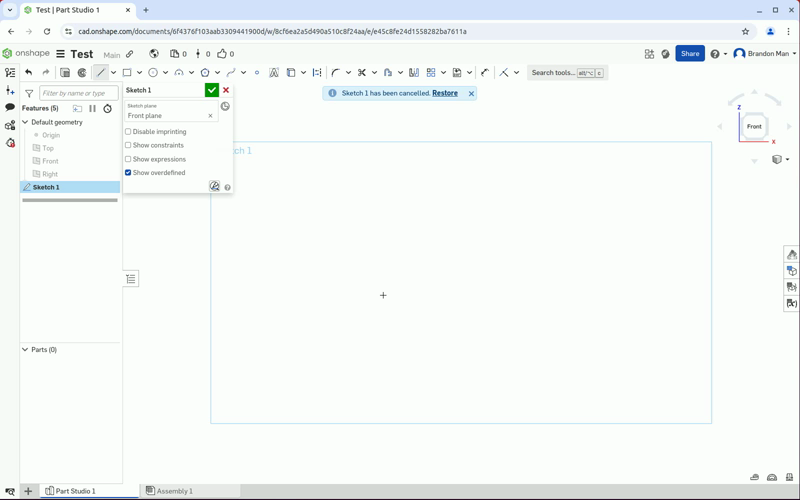
key_up(shift)
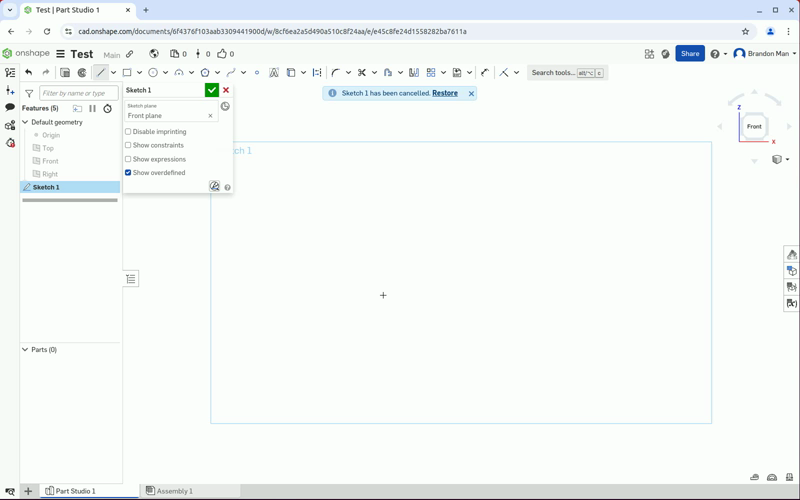
key_down(shift)
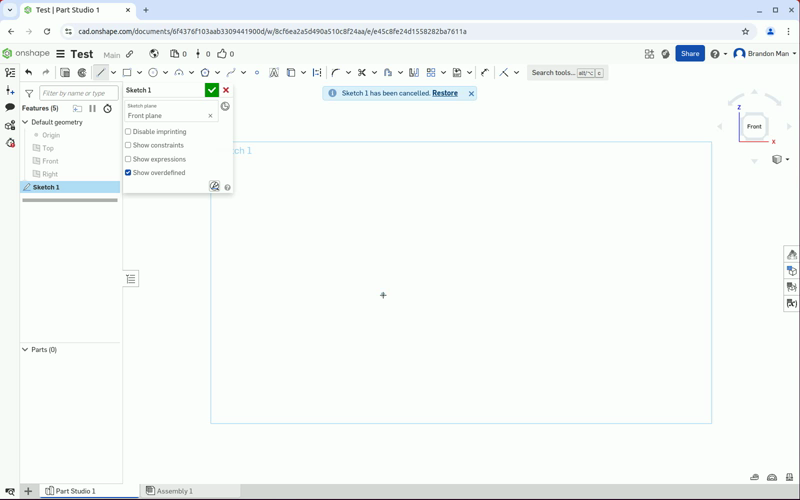
mouse_move(570, 294)
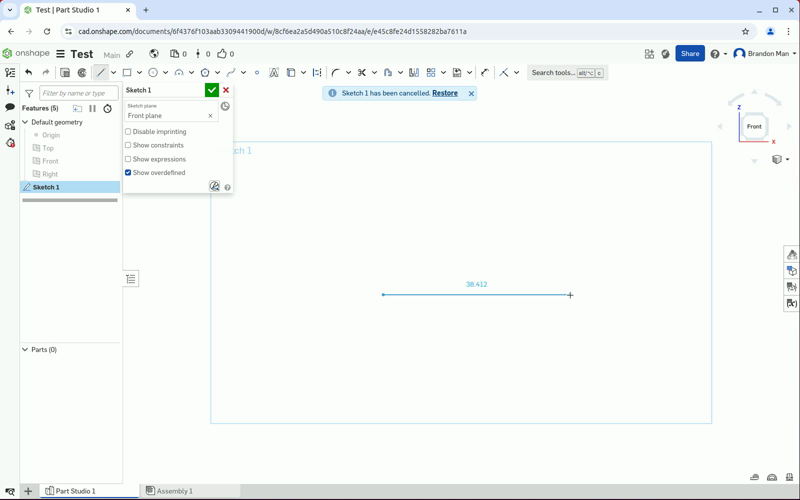
click(570, 294)
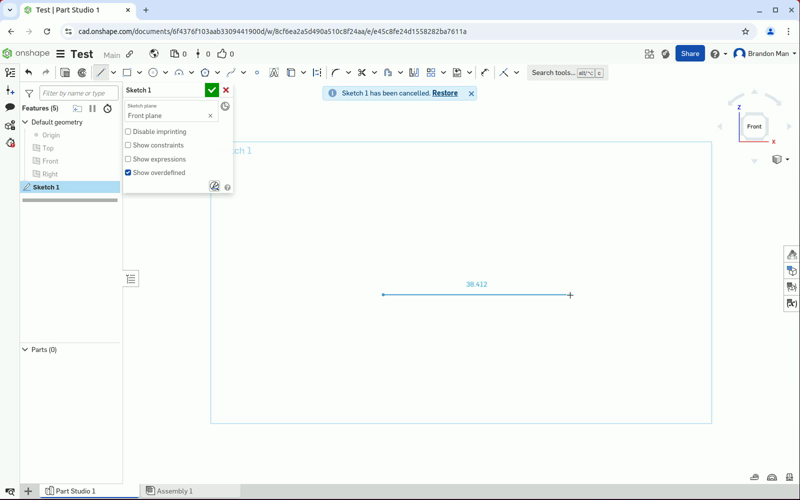
key_up(shift)
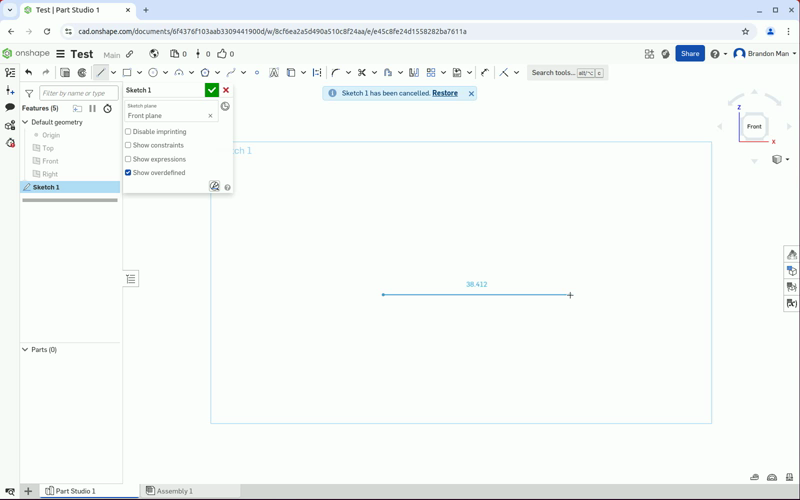
key_down(shift)
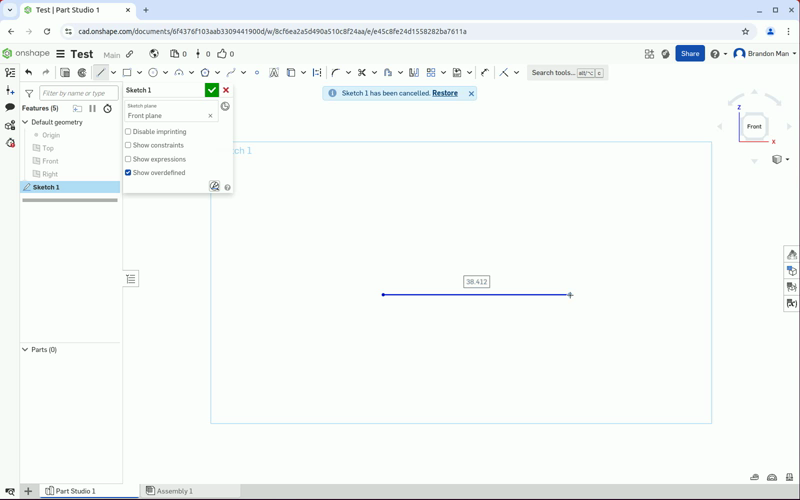
mouse_move(570, 170)
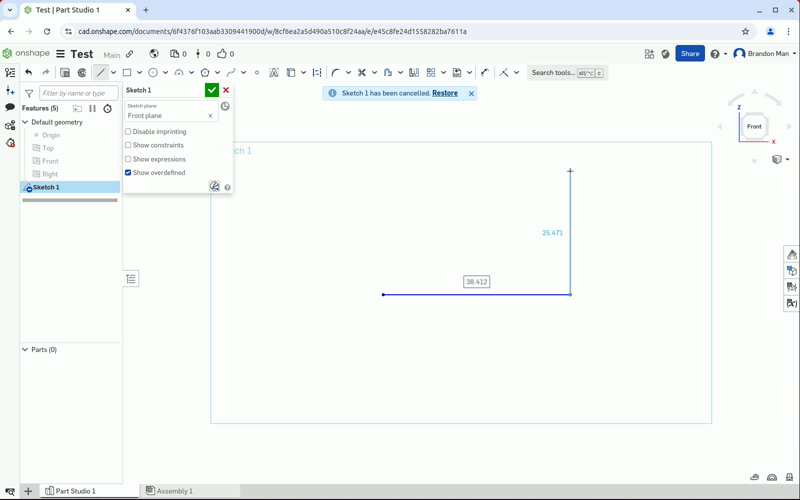
click(570, 170)
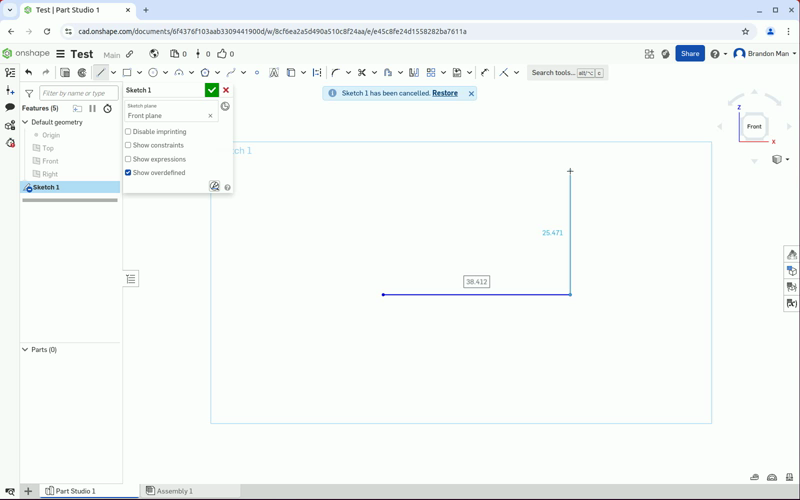
key_up(shift)
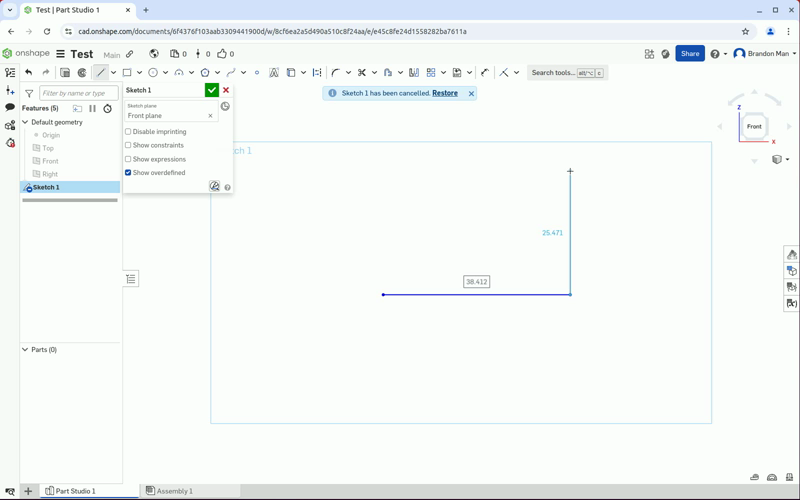
key_down(shift)
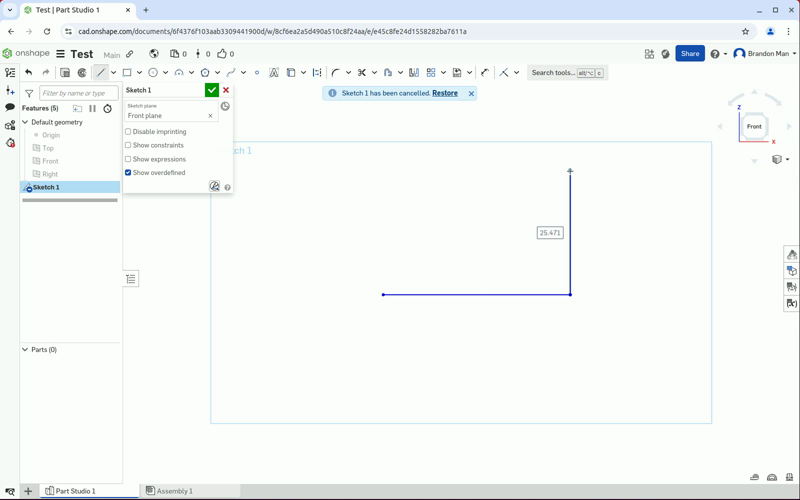
mouse_move(383, 170)
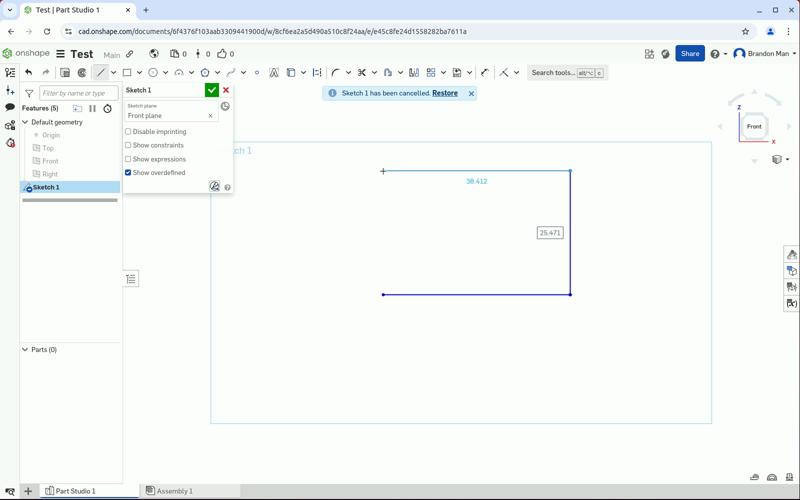
click(383, 170)
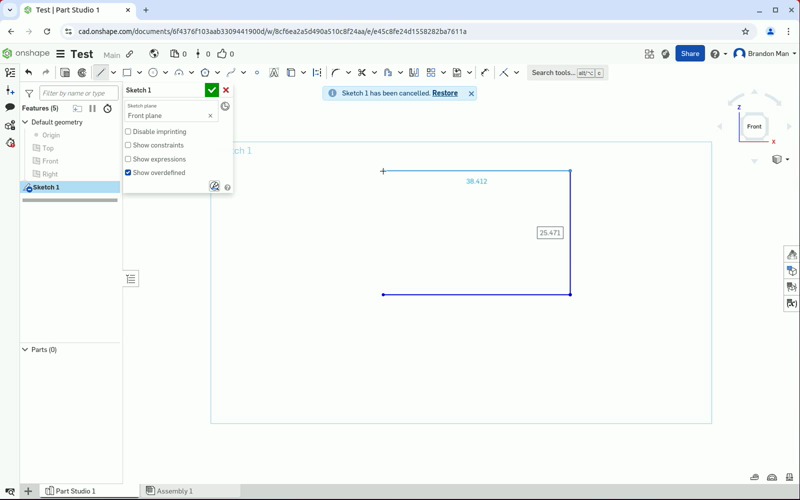
key_up(shift)
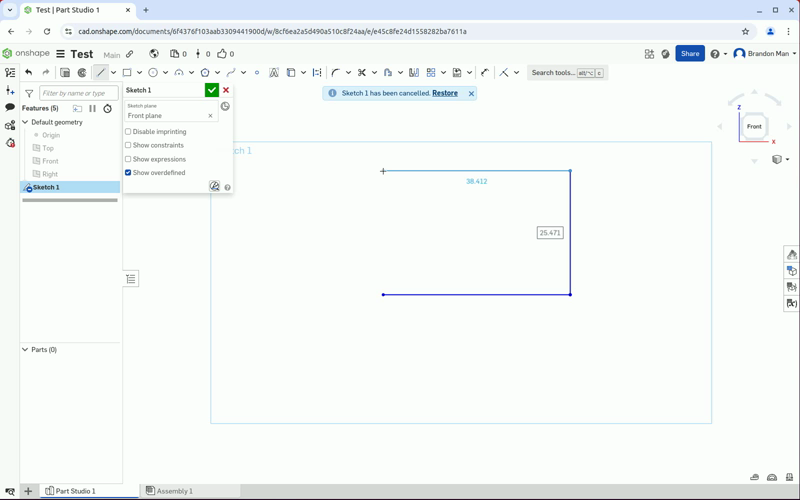
key_down(shift)
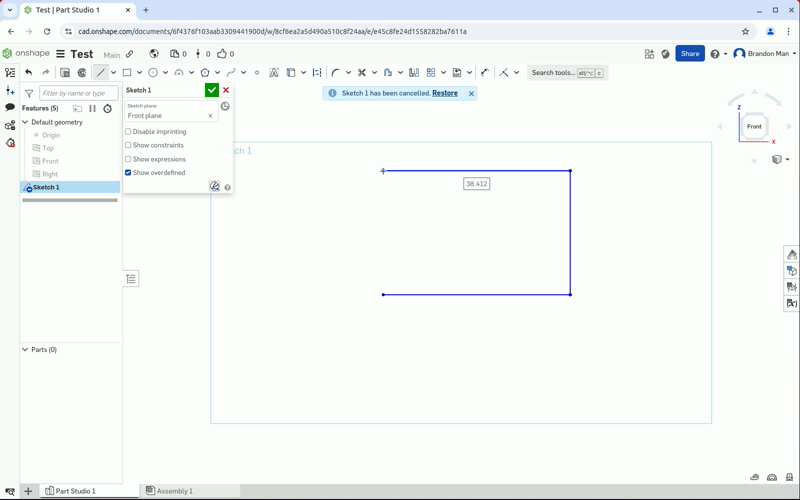
mouse_move(383, 294)
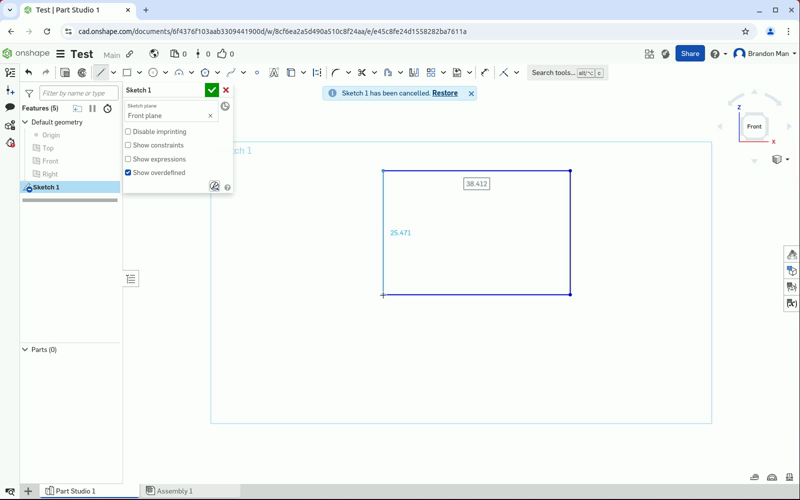
key_up(shift)
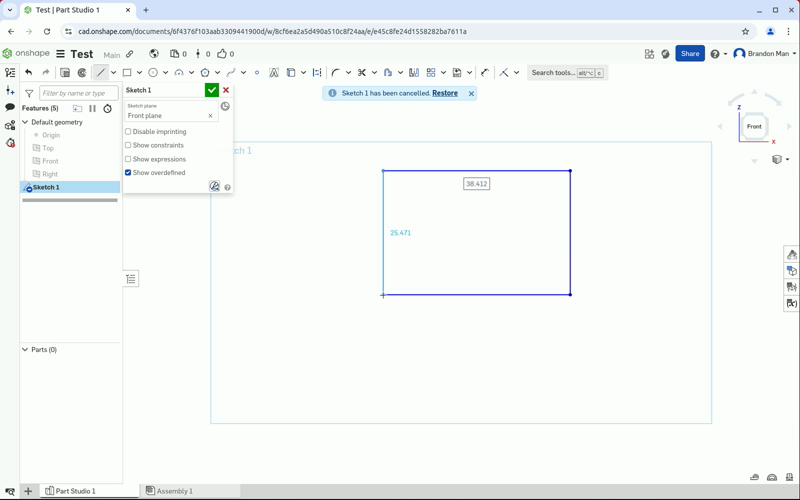
click(383, 294)
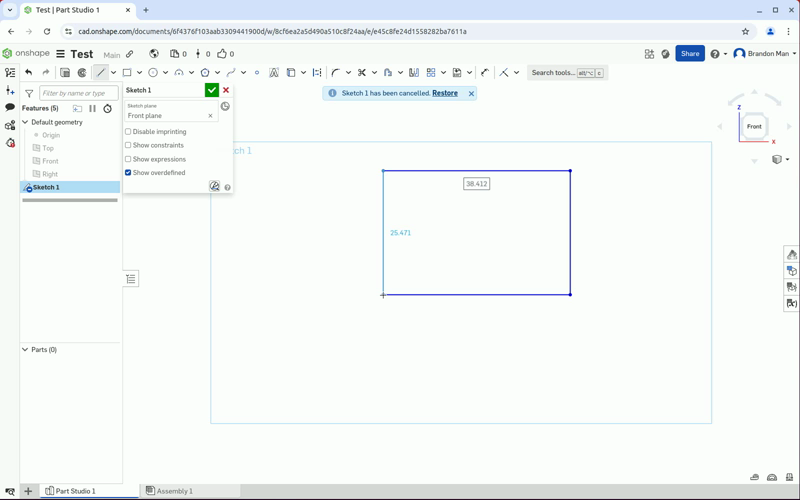
key(esc)
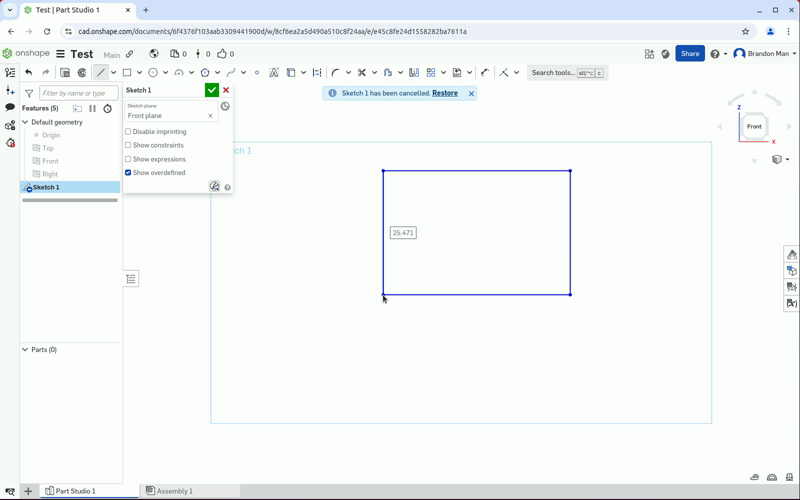
mouse_move(510, 245)
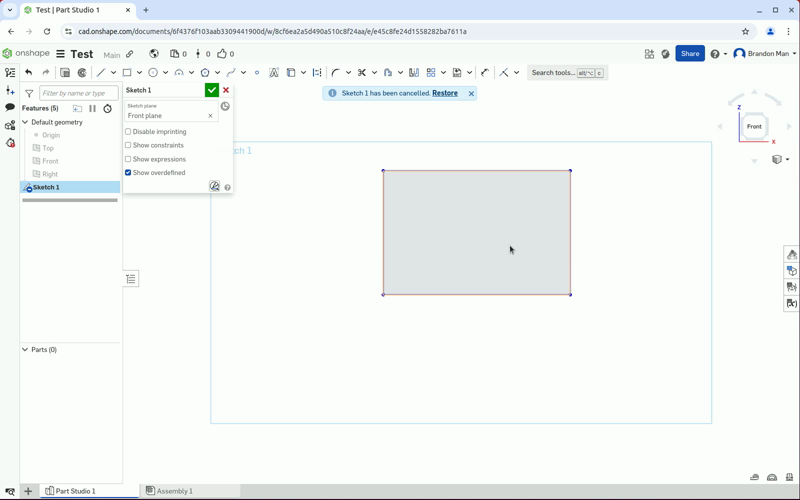
click(510, 245)
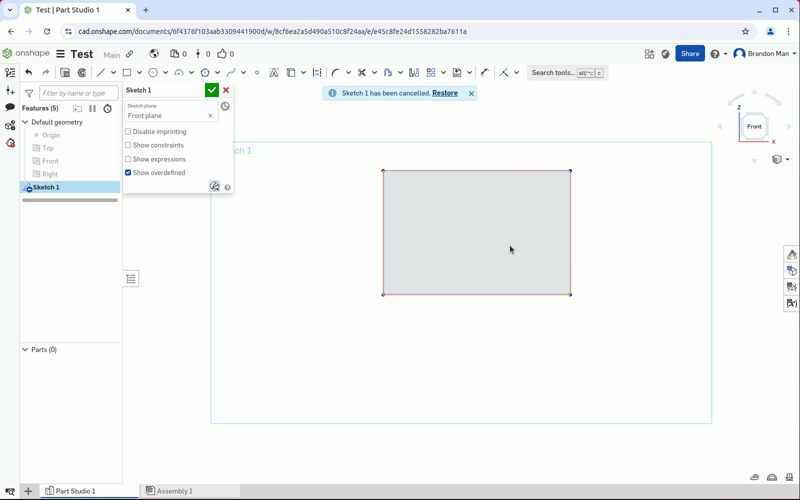
mouse_move(73, 352)
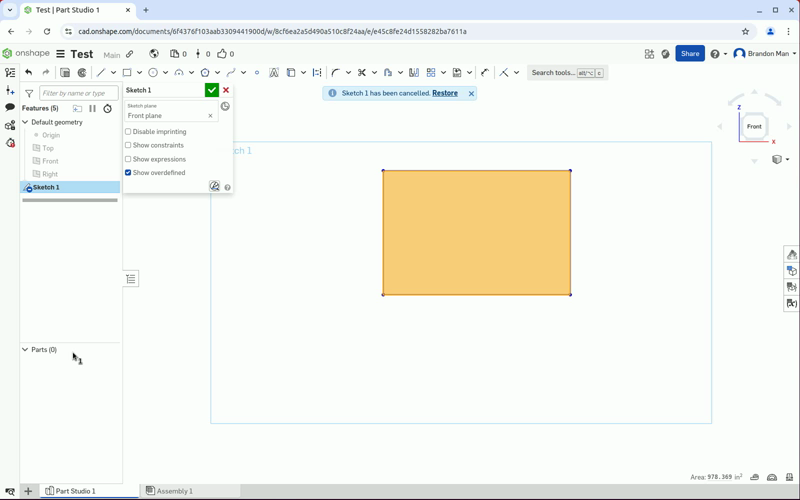
key(shift+y)
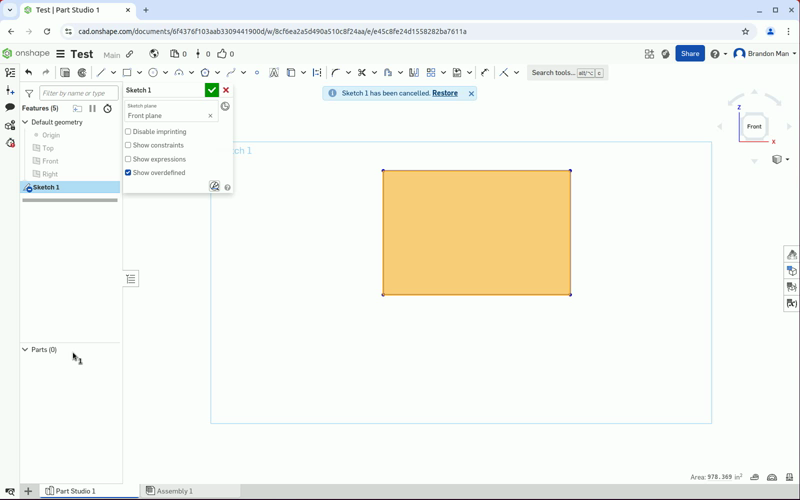
key(shift+e)
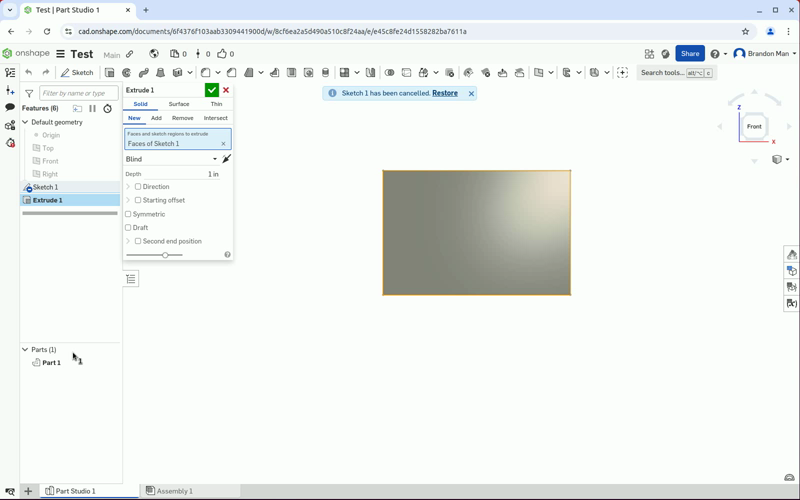
mouse_move(143, 106)
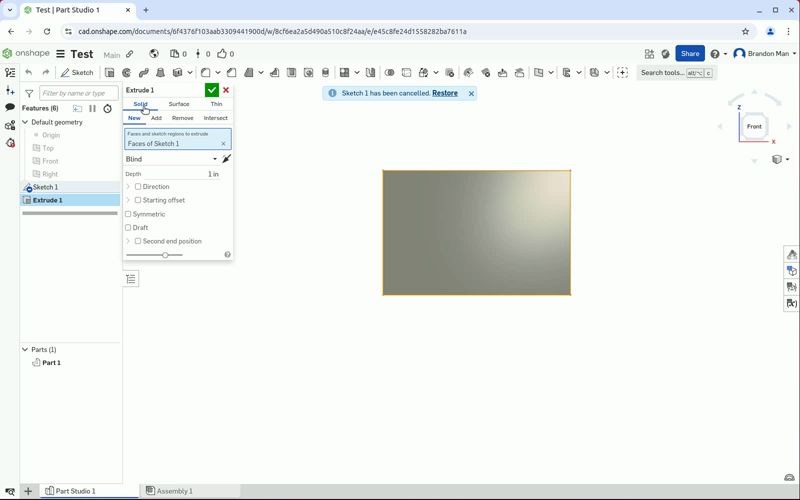
click(143, 106)
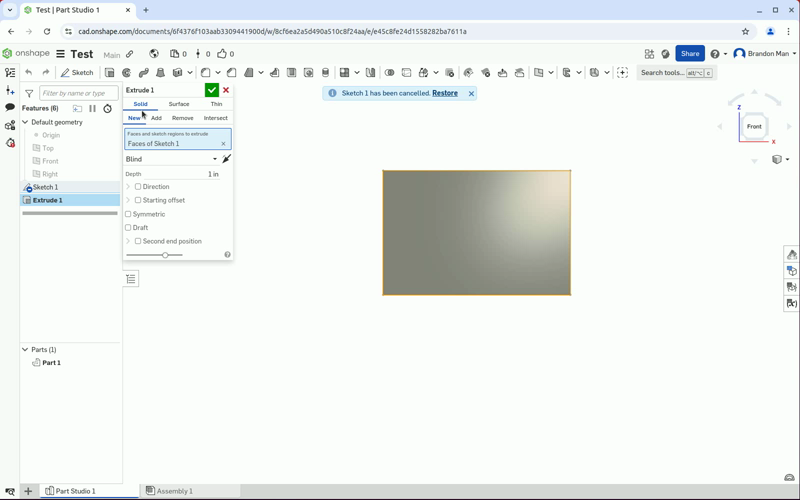
mouse_move(137, 120)
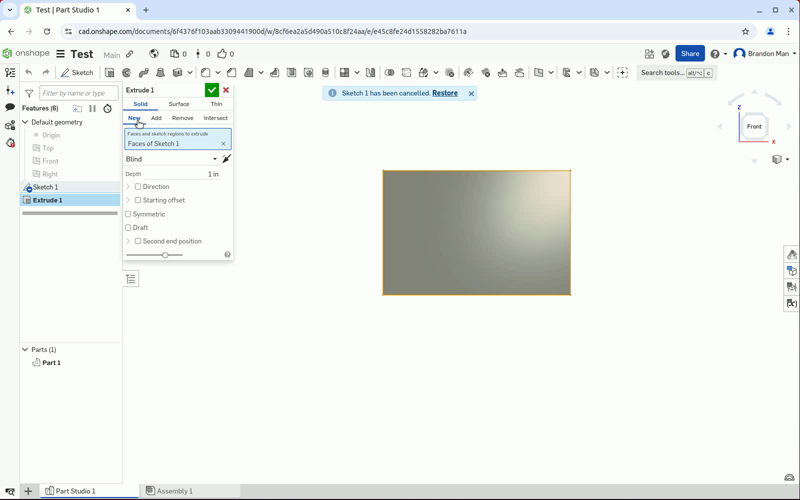
click(137, 120)
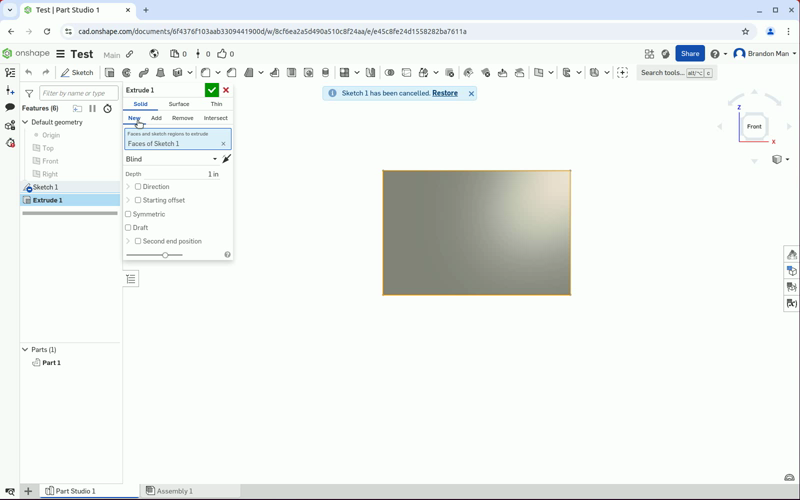
key(tab, 4)
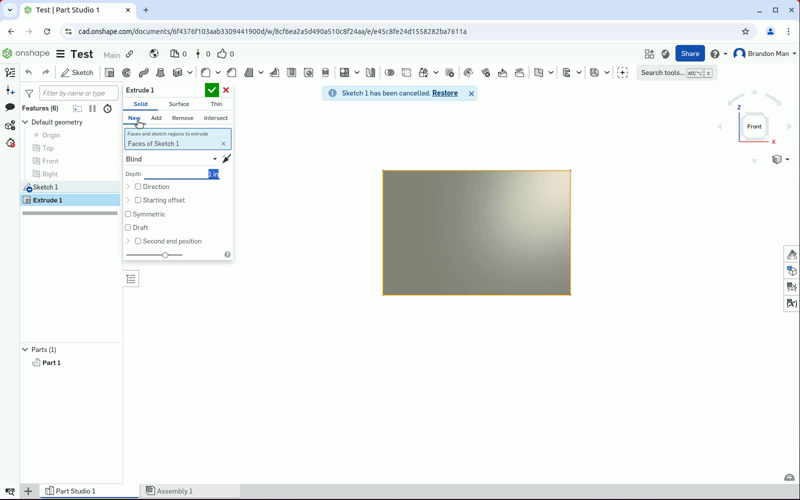
text(12.758)
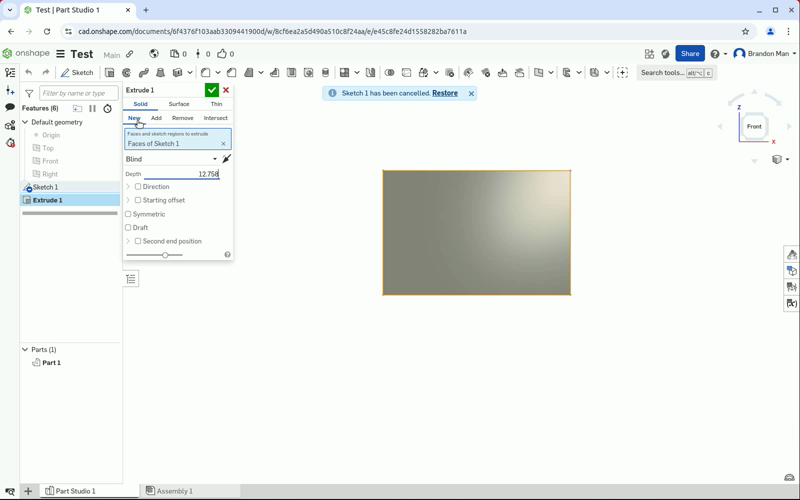
key(enter)
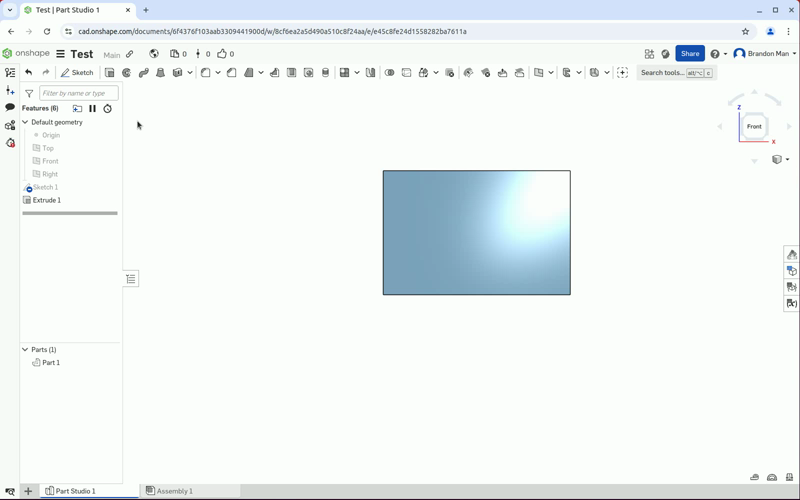
key(shift+h)
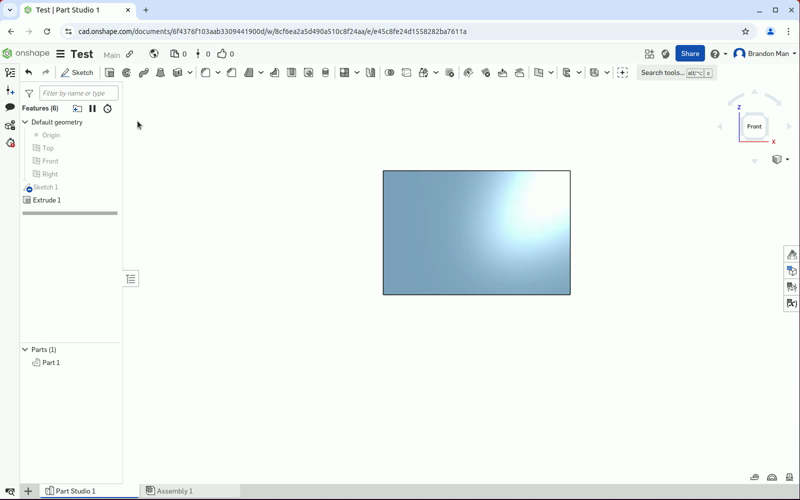
key(shift+h)
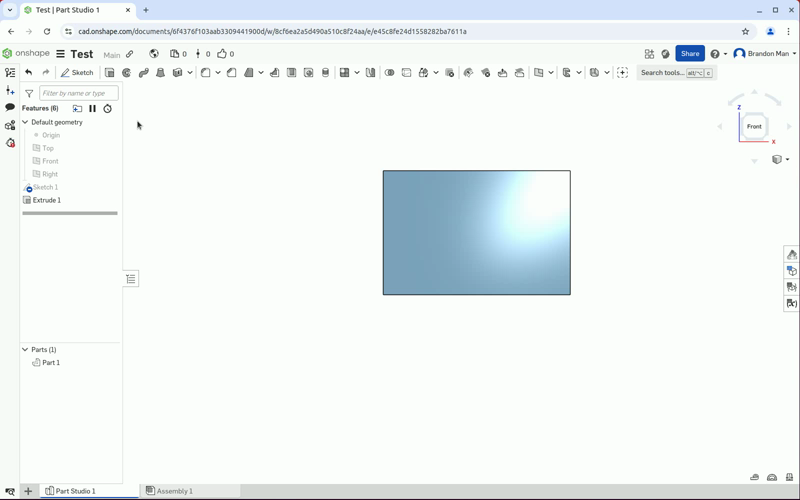
mouse_move(73, 189)
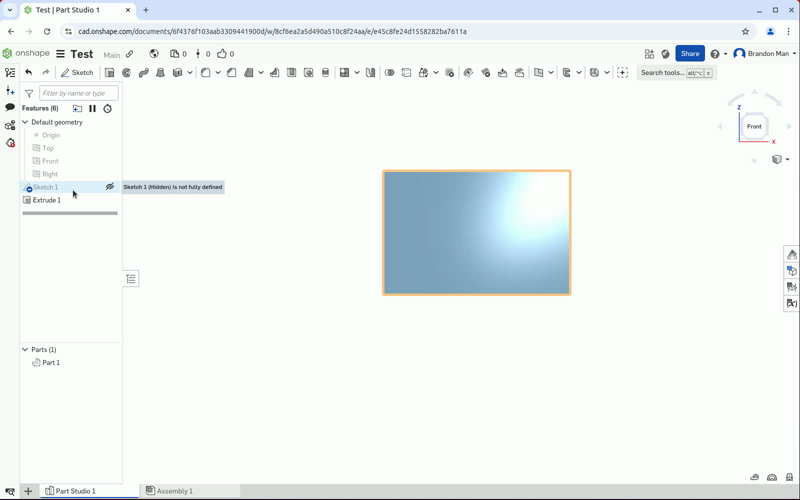
click(73, 189)
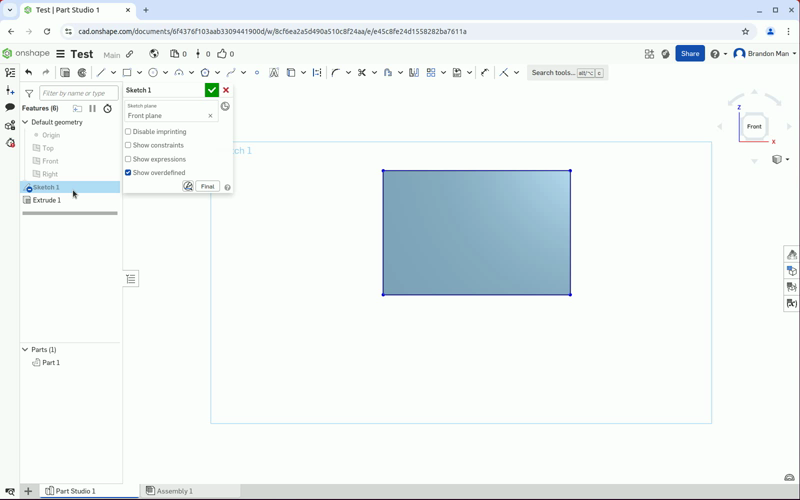
mouse_move(229, 92)
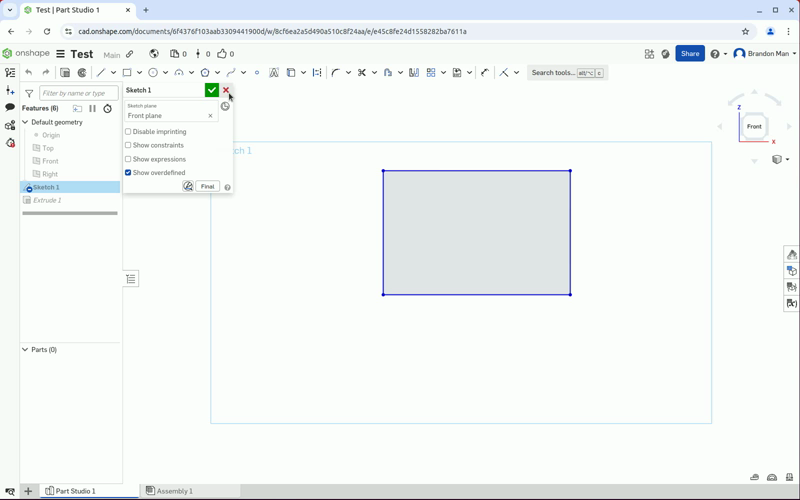
click(229, 92)
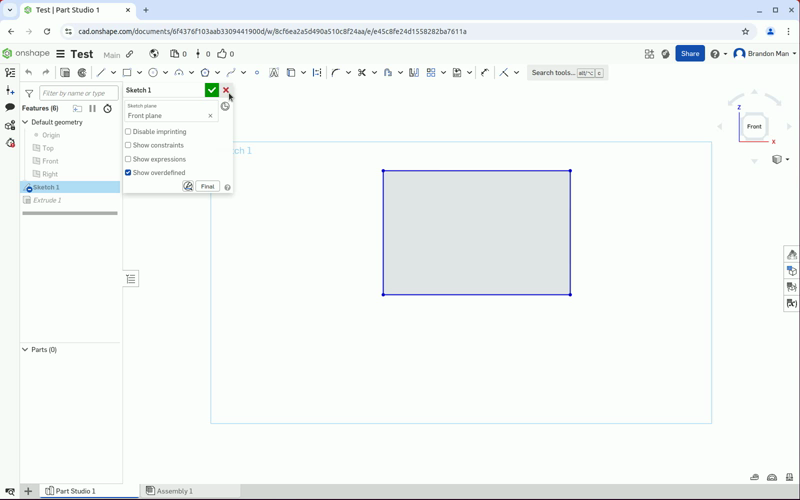
key(shift+s)
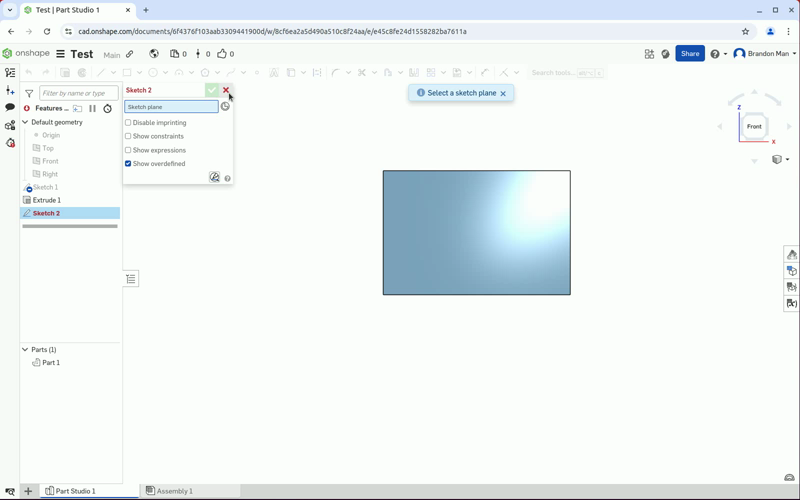
mouse_move(73, 163)
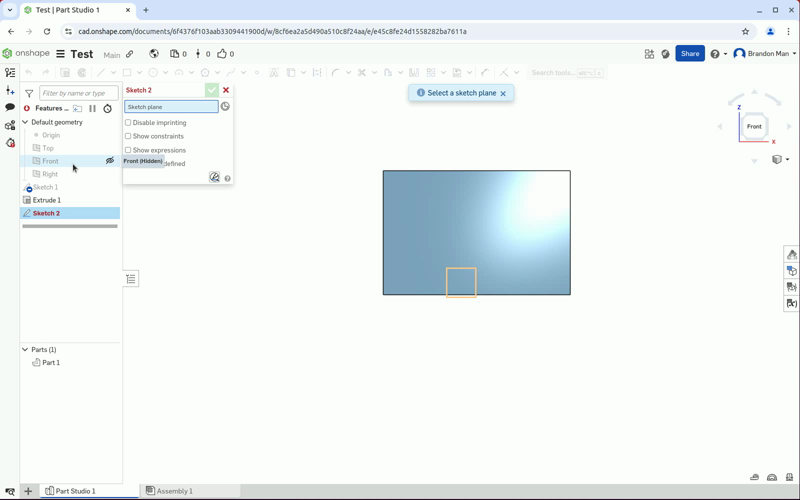
click(73, 163)
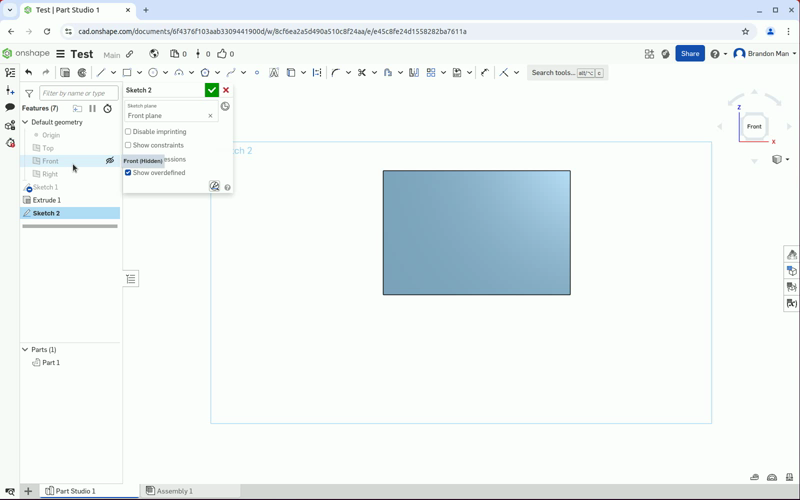
mouse_move(73, 352)
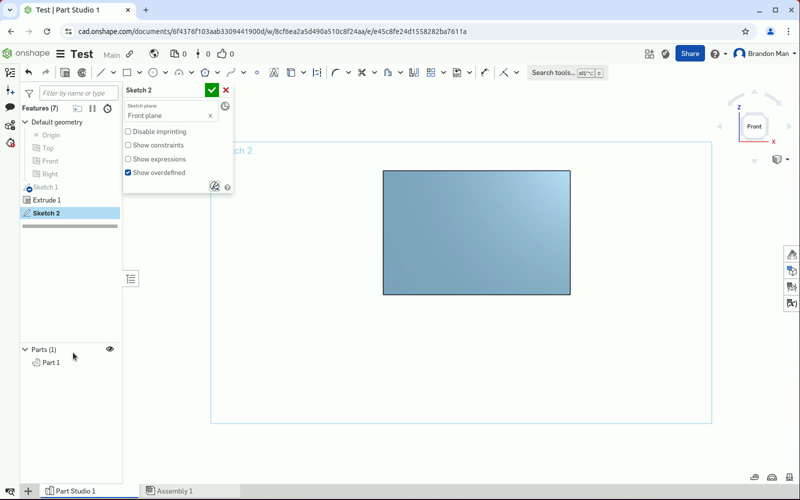
key(y)
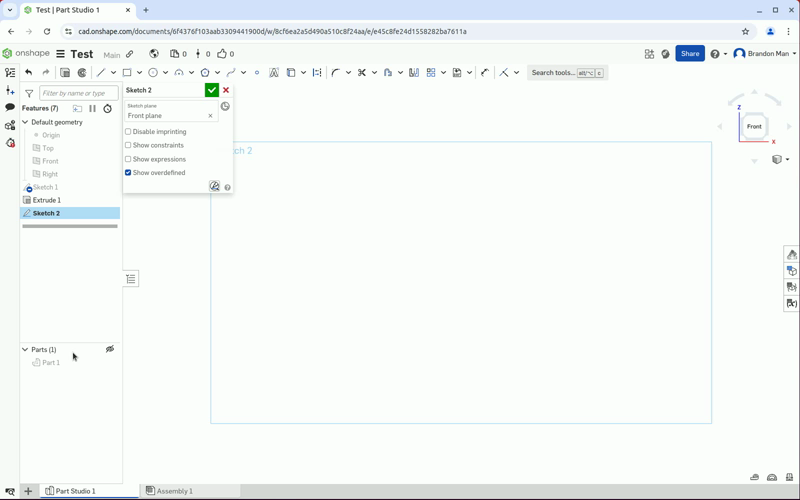
key(l)
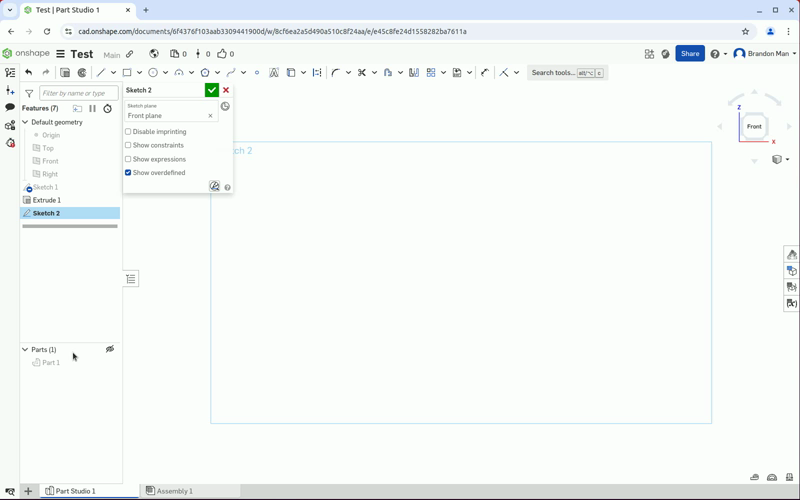
key_down(shift)
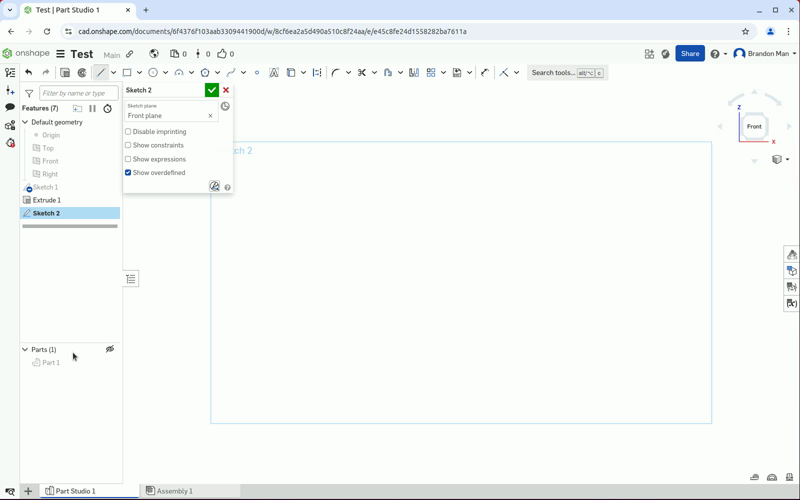
mouse_move(383, 294)
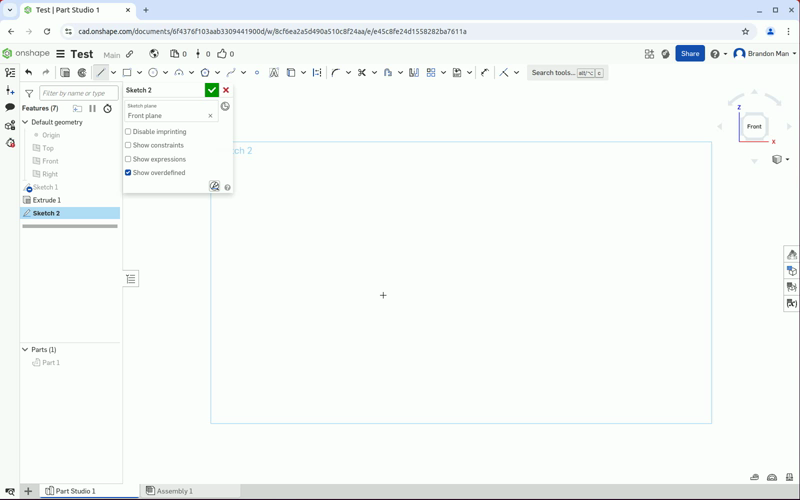
click(383, 294)
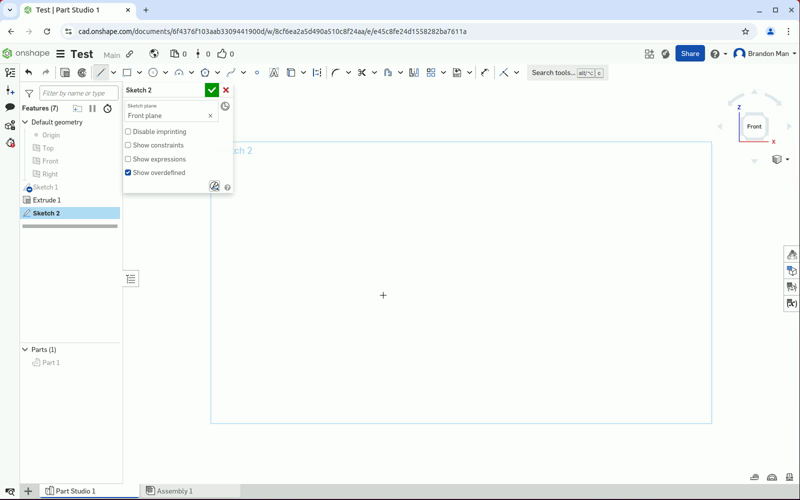
key_up(shift)
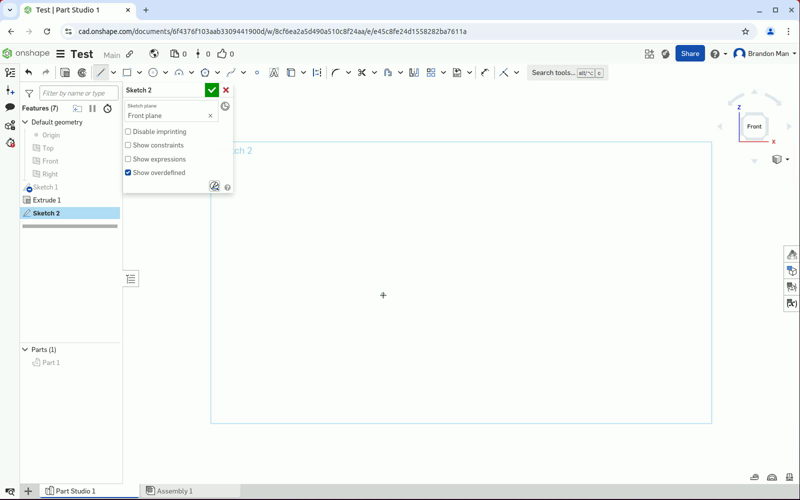
key_down(shift)
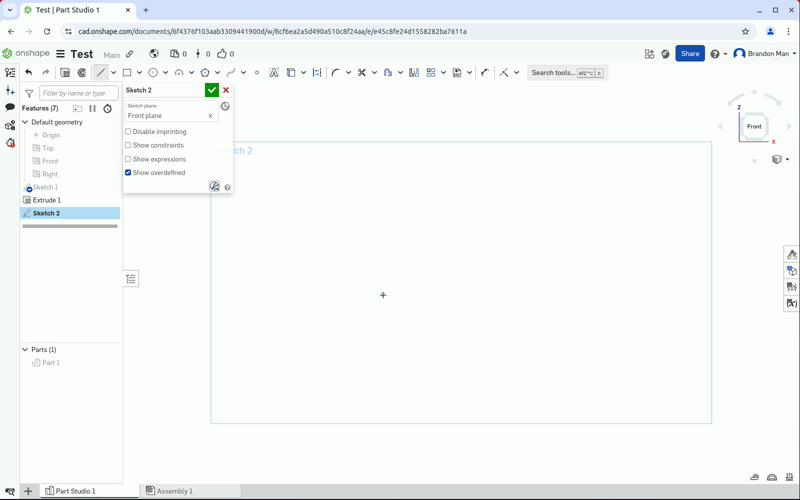
mouse_move(570, 294)
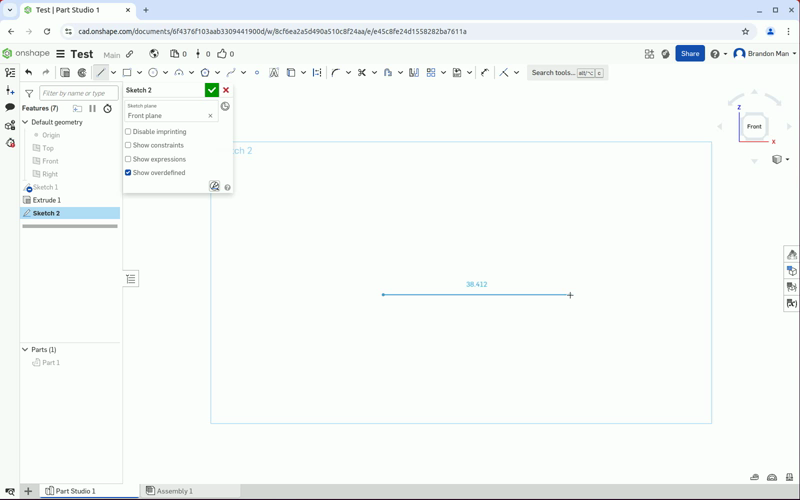
click(570, 294)
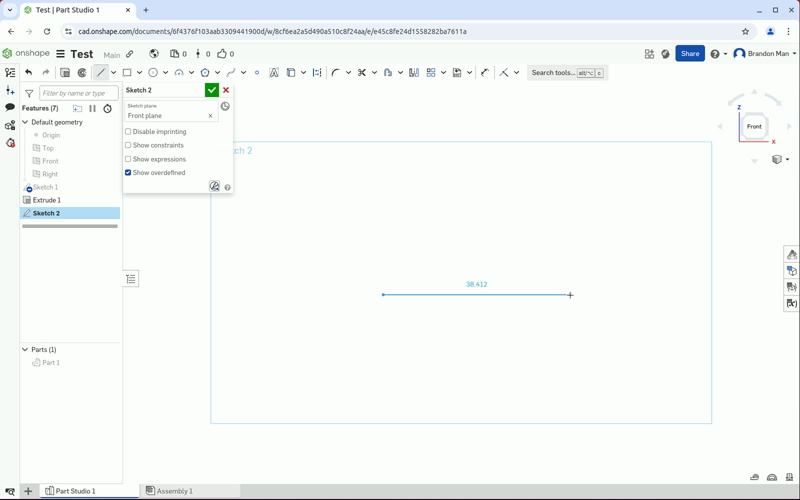
key_up(shift)
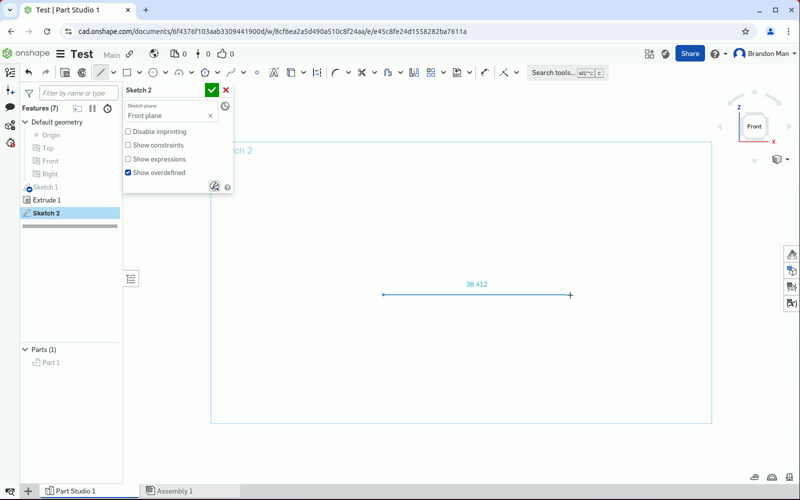
key_down(shift)
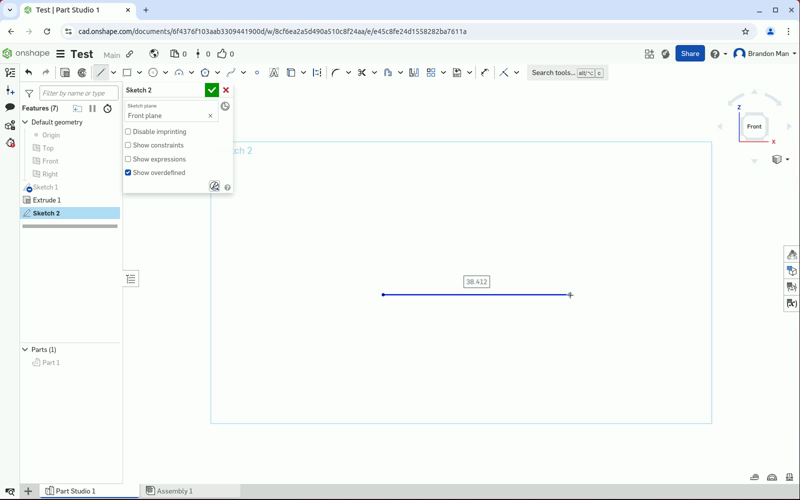
mouse_move(570, 170)
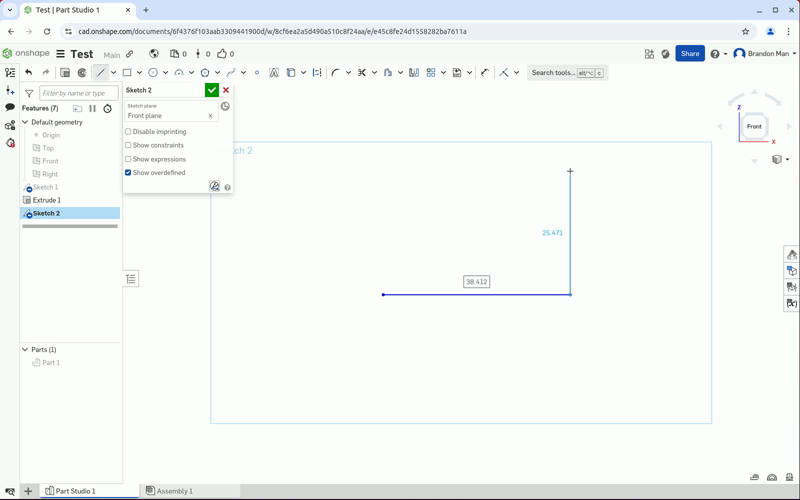
click(570, 170)
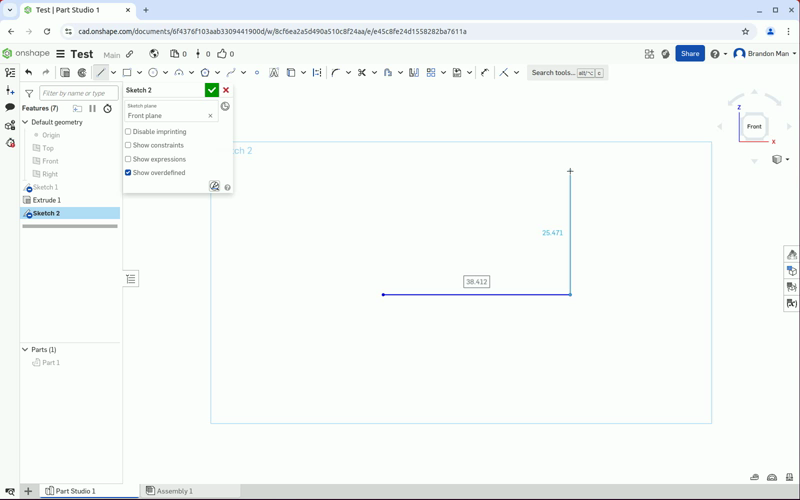
key_up(shift)
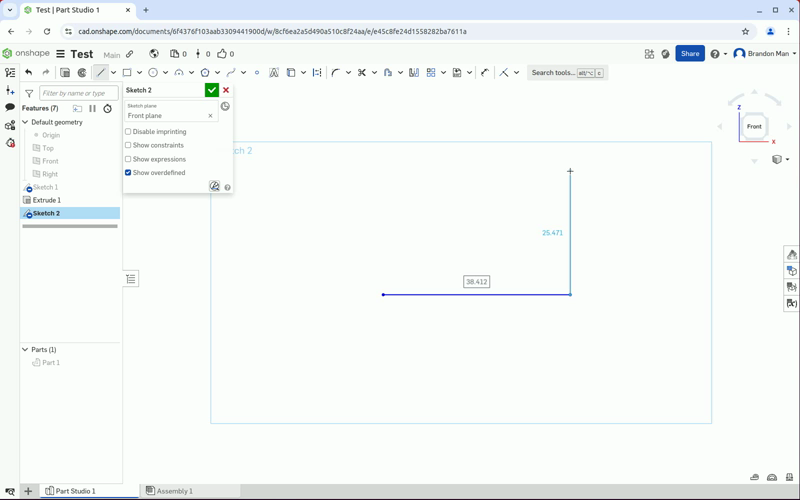
key_down(shift)
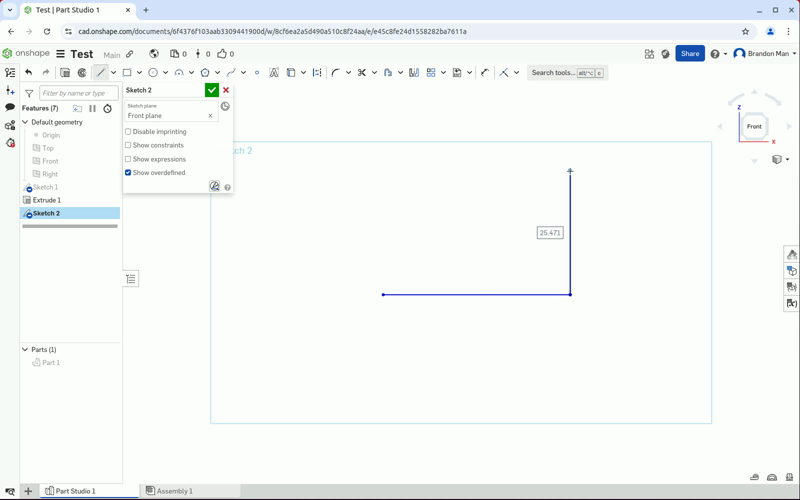
mouse_move(383, 170)
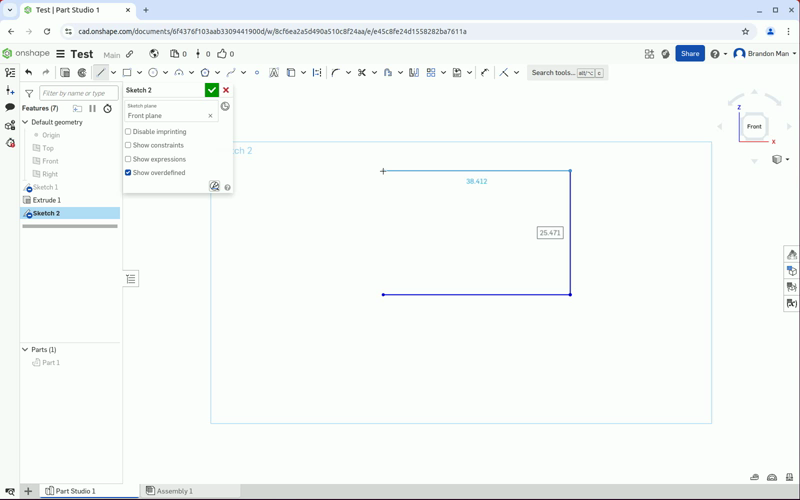
click(383, 170)
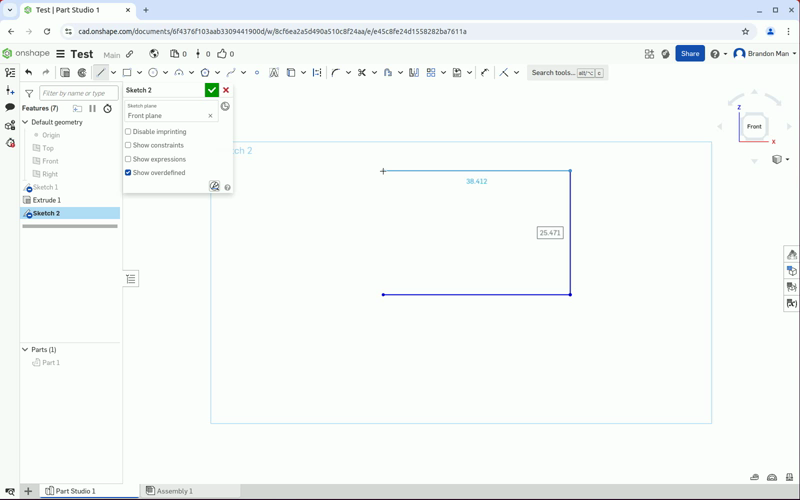
key_up(shift)
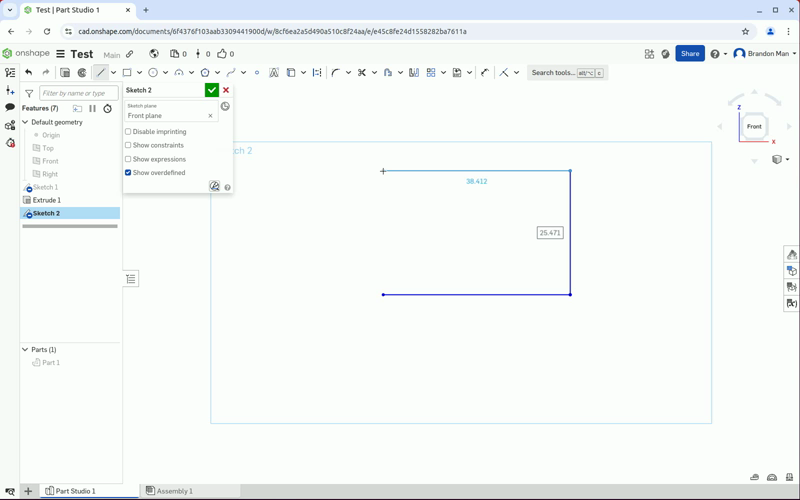
key_down(shift)
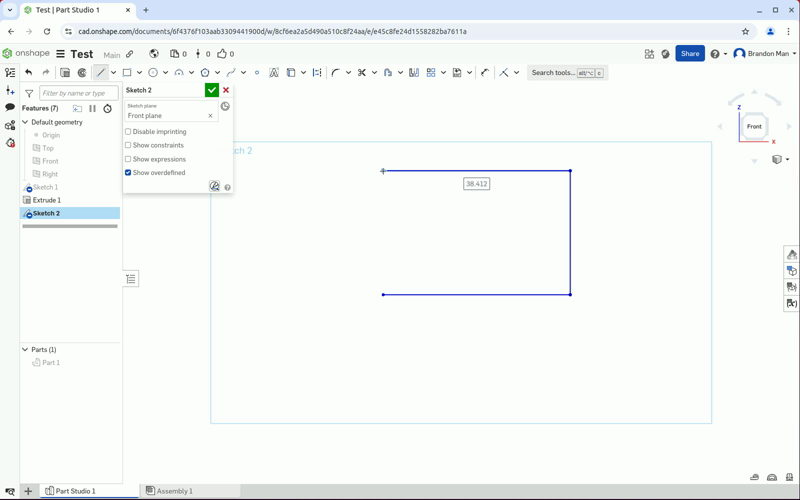
mouse_move(383, 294)
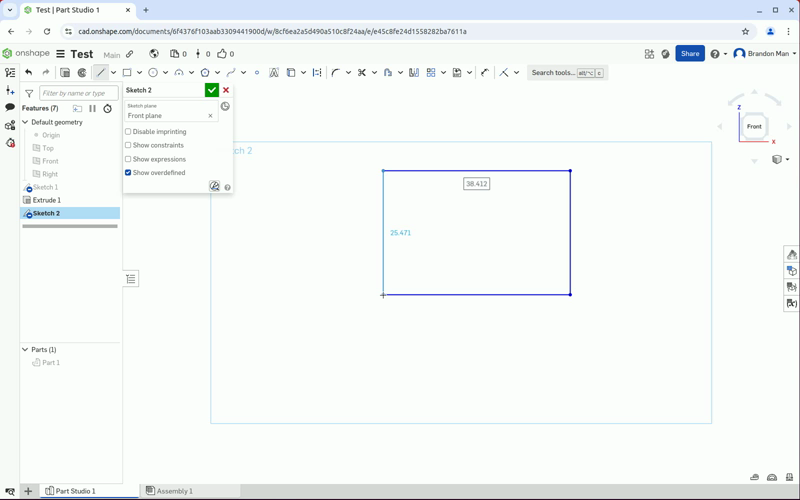
key_up(shift)
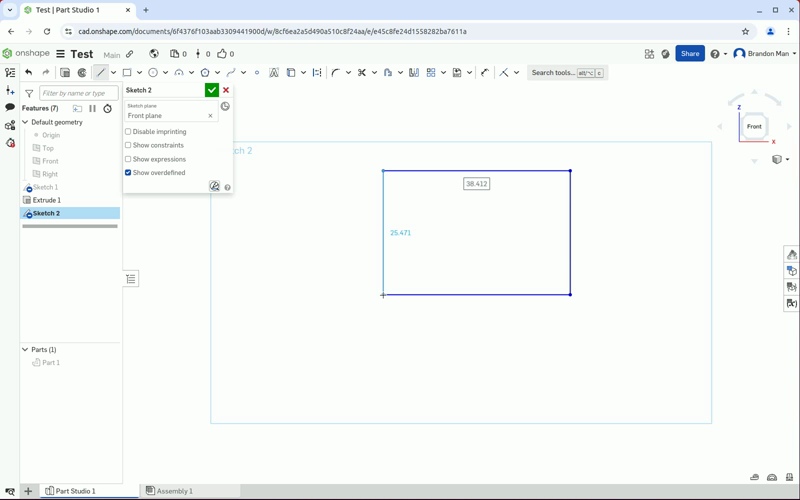
click(383, 294)
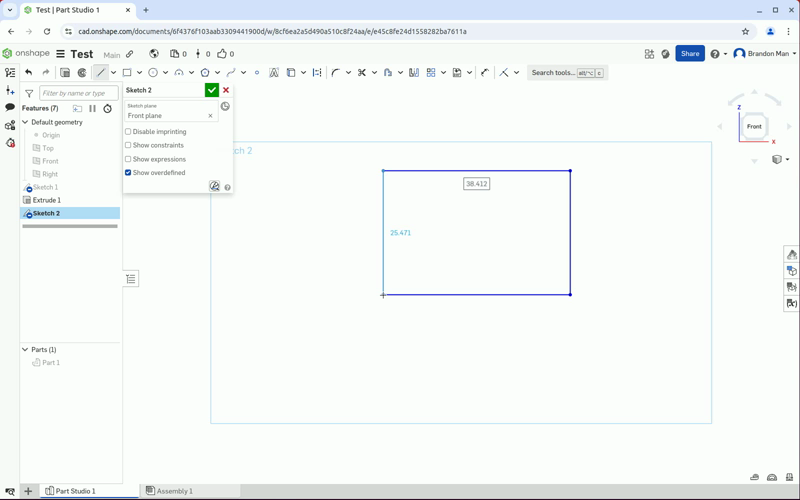
key(esc)
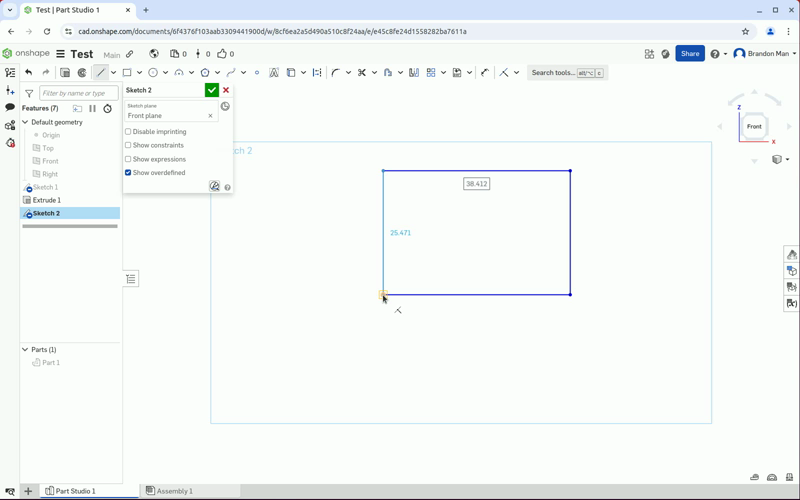
mouse_move(432, 240)
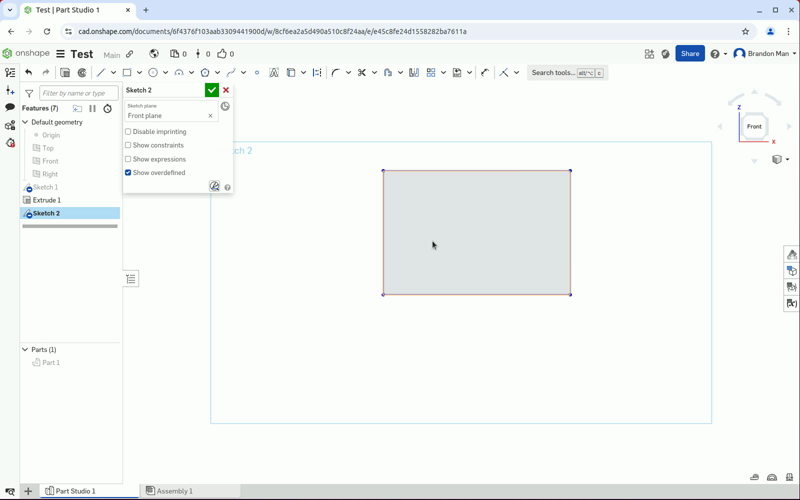
click(432, 240)
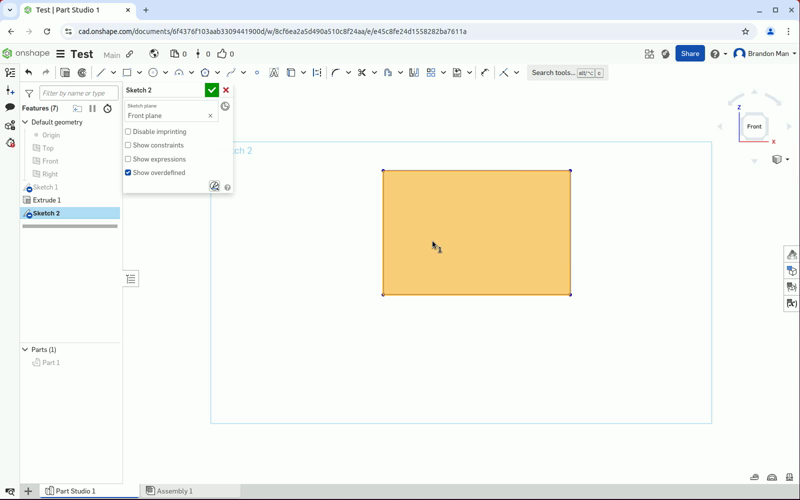
mouse_move(73, 352)
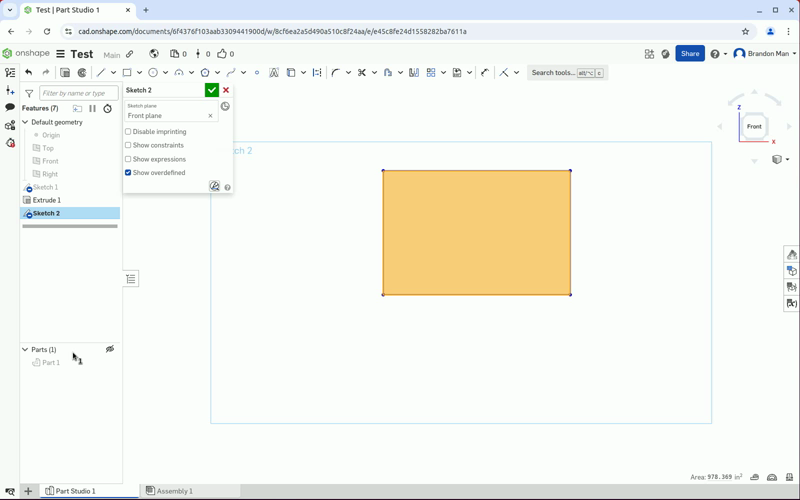
key(shift+y)
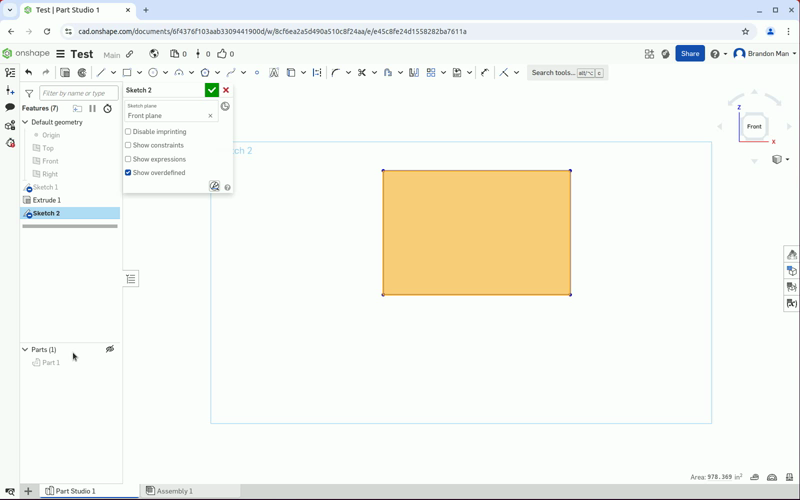
key(shift+e)
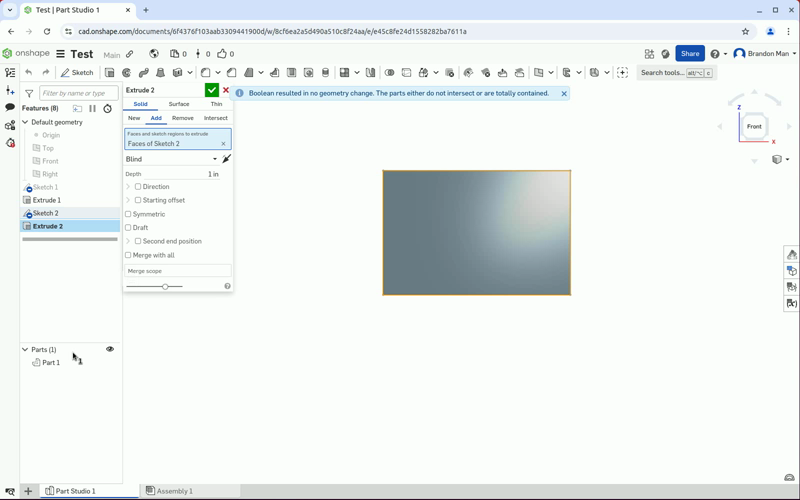
mouse_move(143, 106)
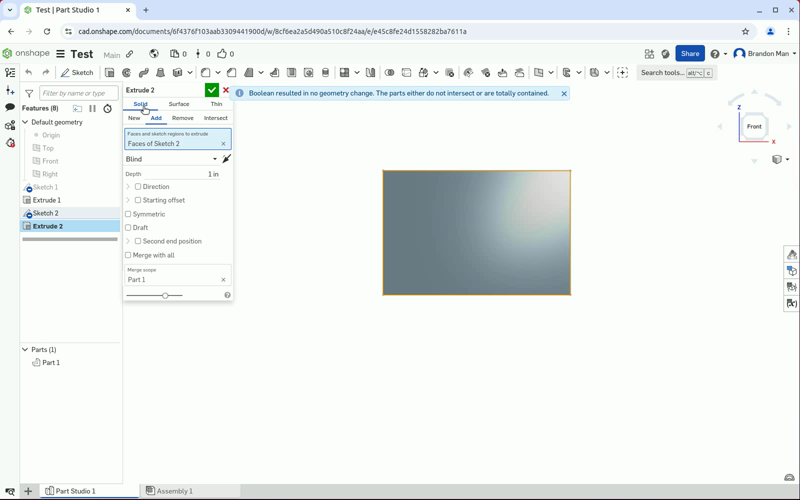
click(143, 106)
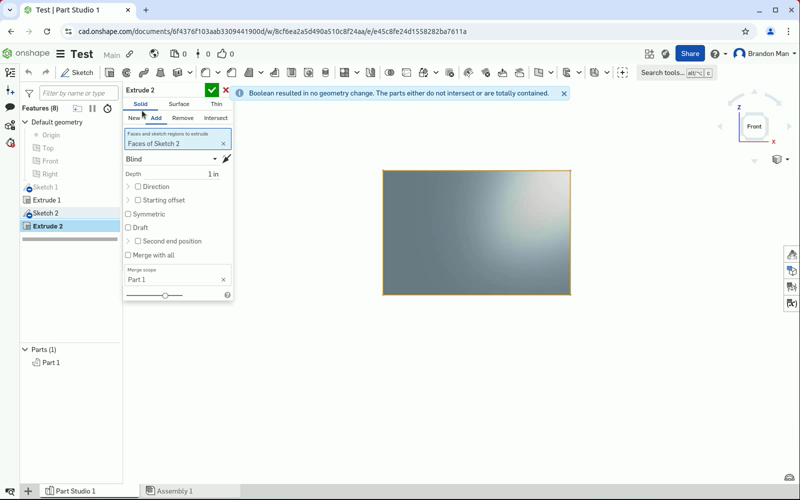
mouse_move(137, 120)
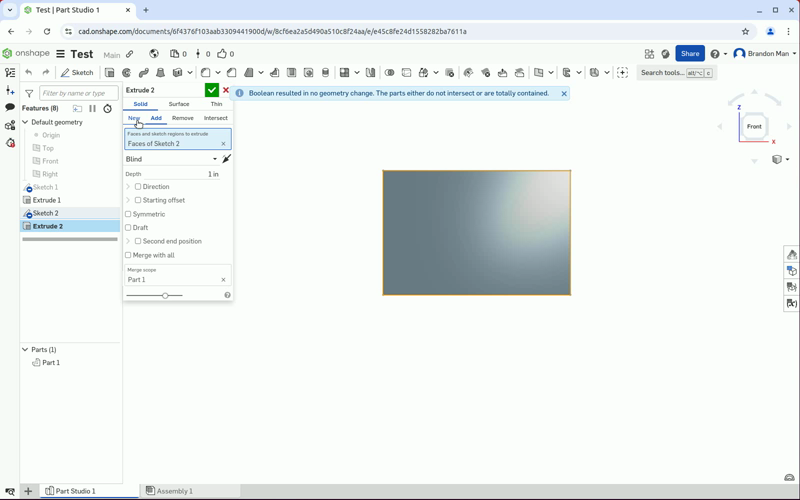
click(137, 120)
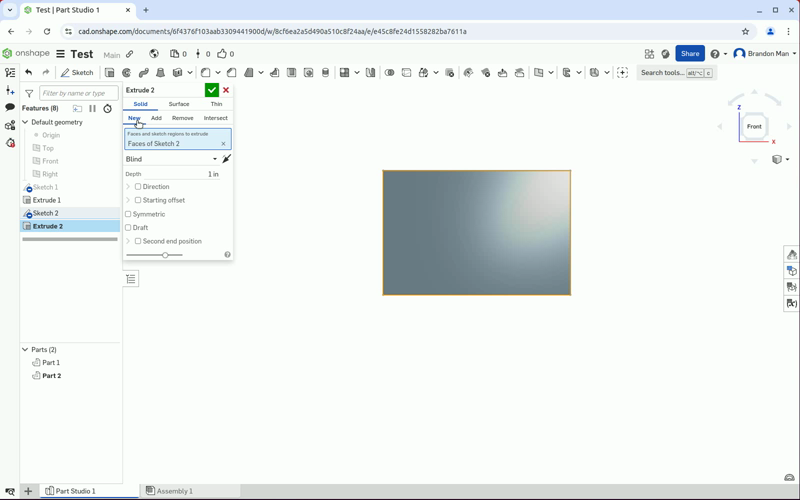
key(tab, 4)
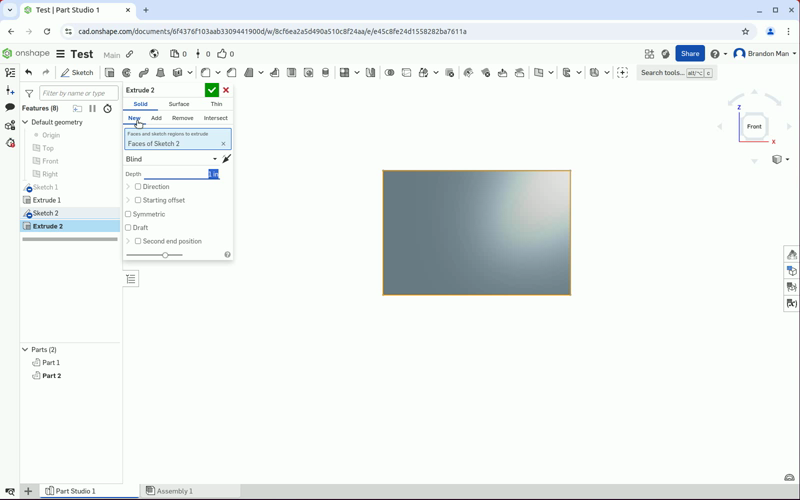
text(12.758)
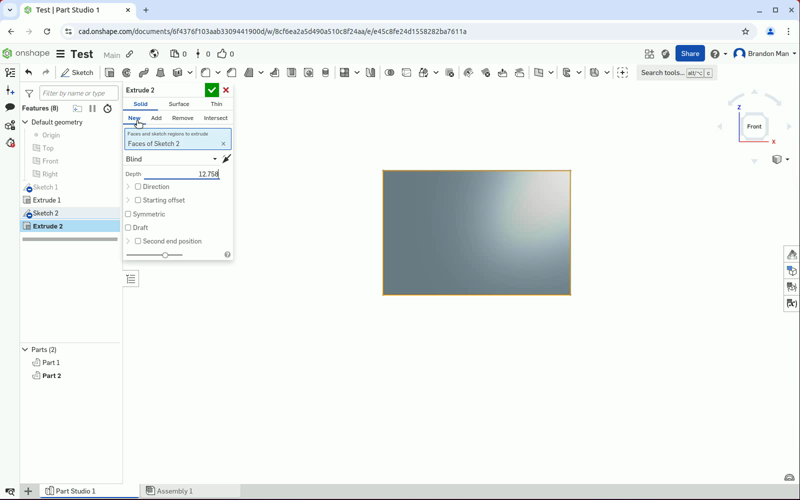
key(enter)
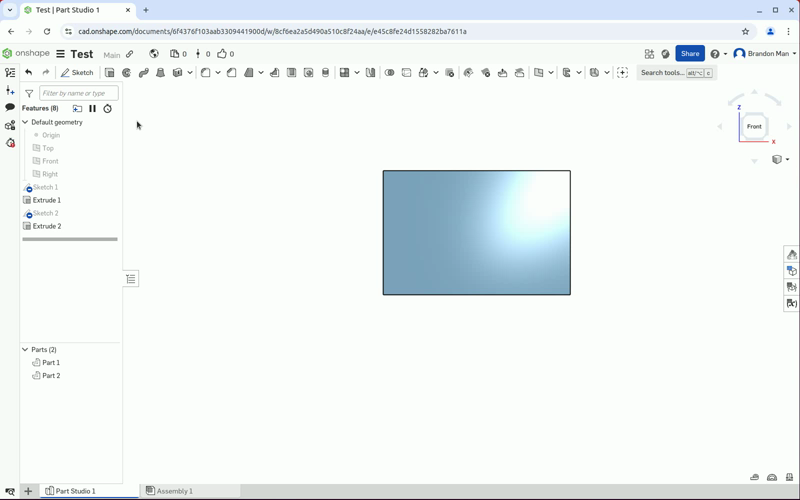
key(shift+h)
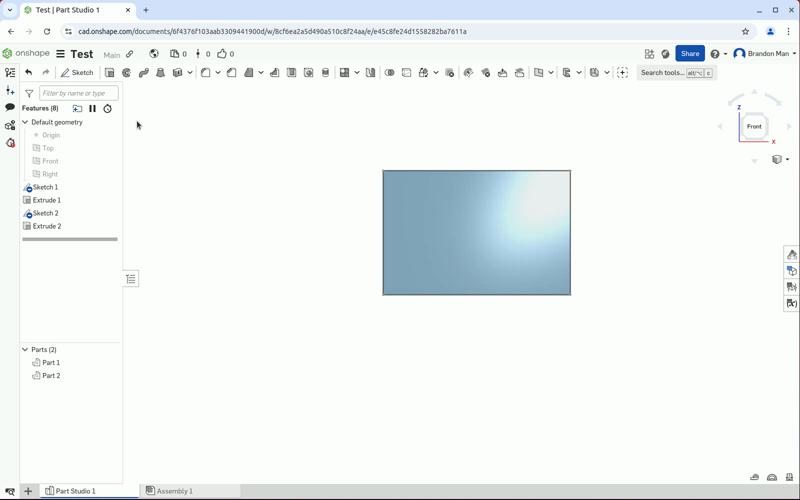
key(shift+h)
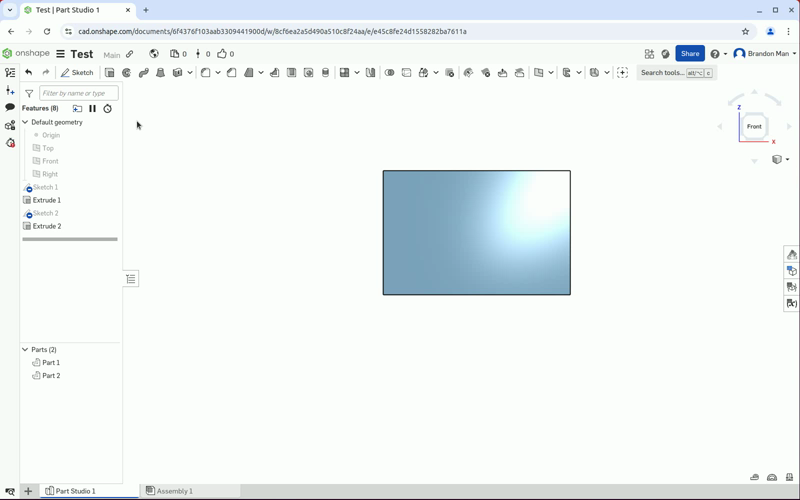
mouse_move(73, 189)
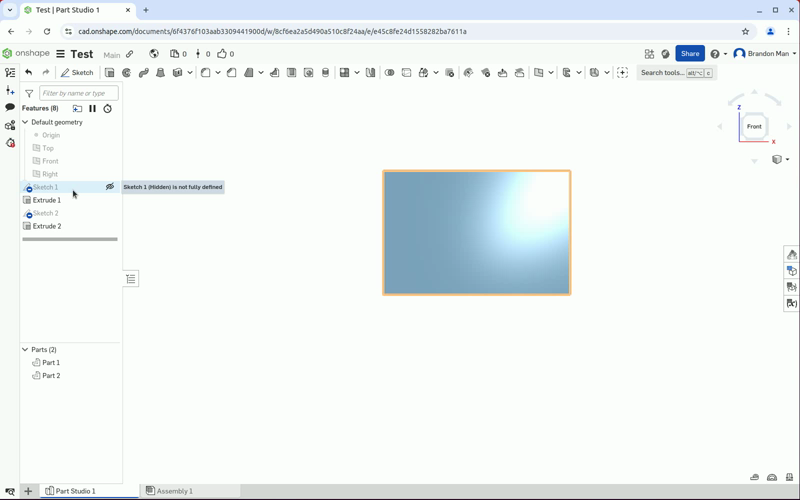
click(73, 189)
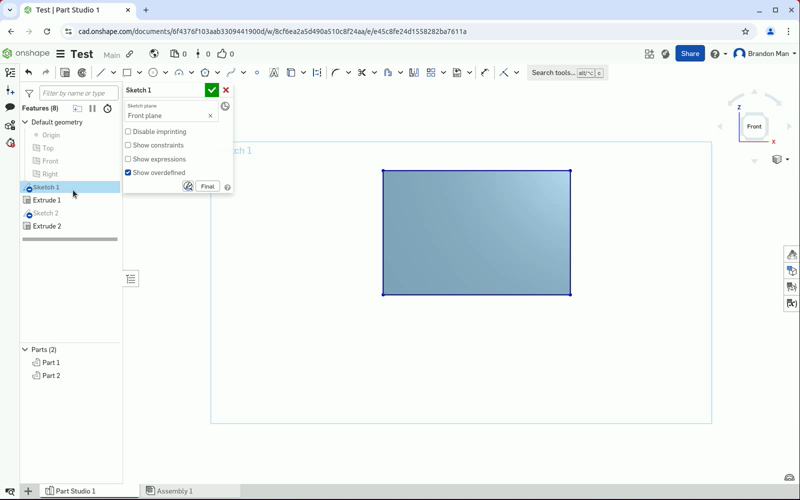
mouse_move(229, 92)
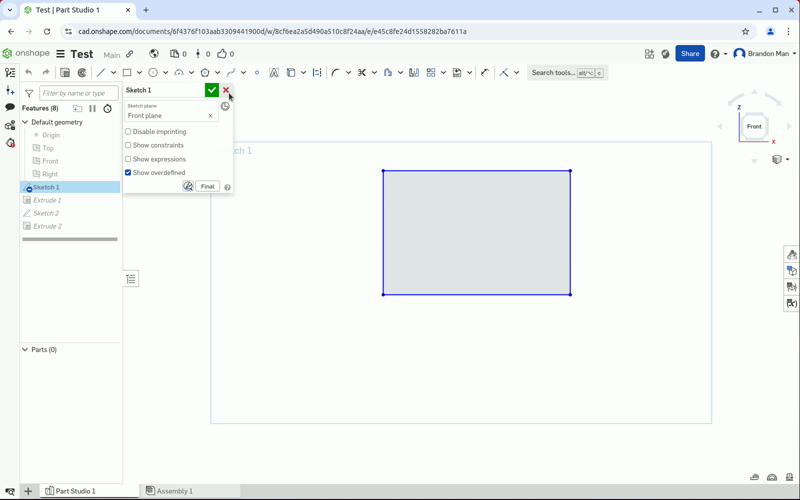
click(229, 92)
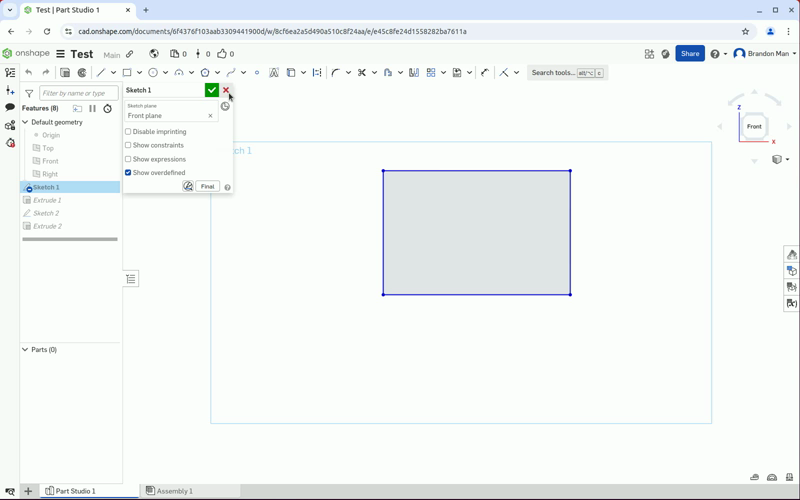
key(shift+s)
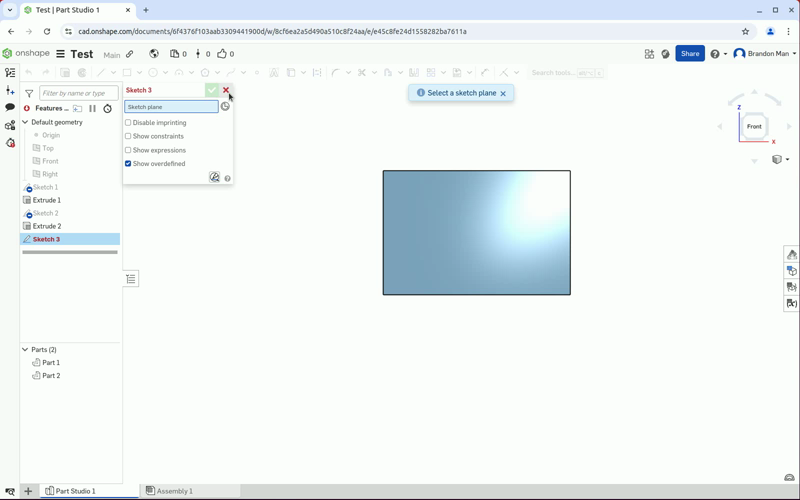
mouse_move(73, 163)
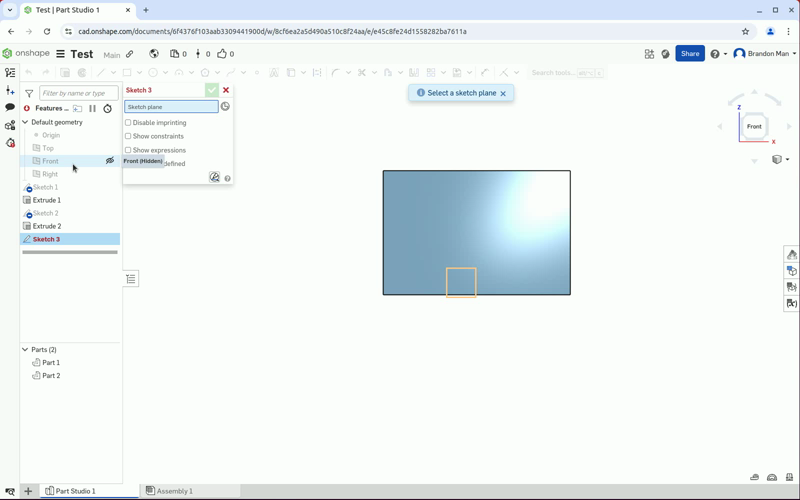
click(73, 163)
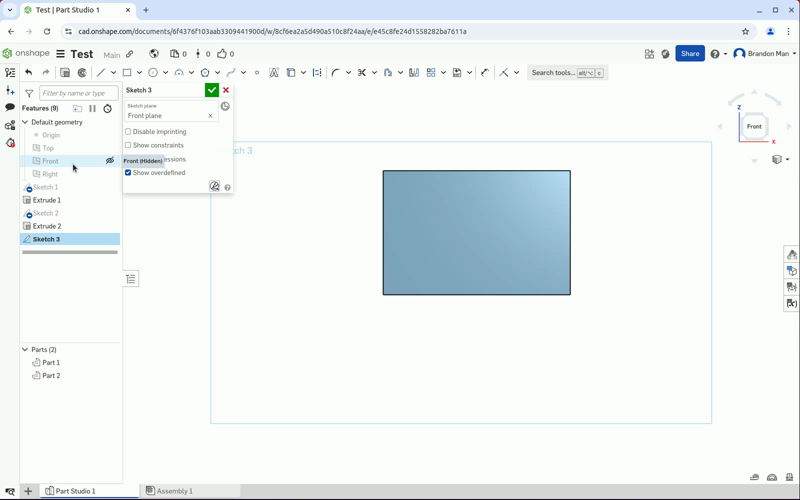
mouse_move(73, 352)
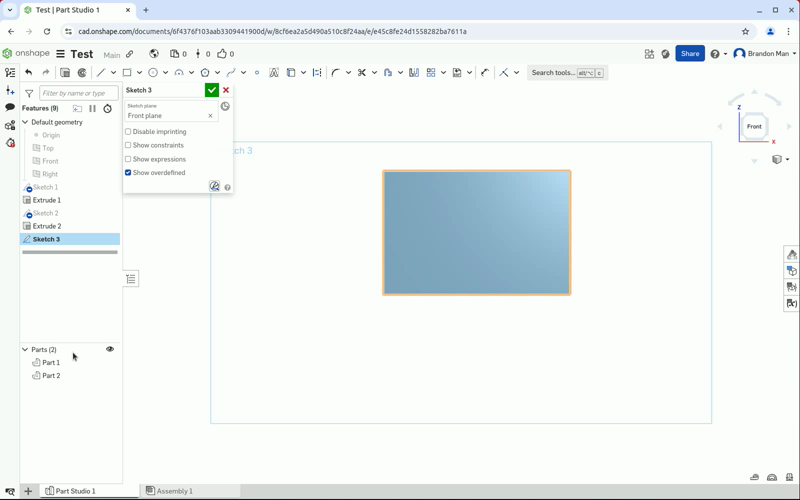
key(y)
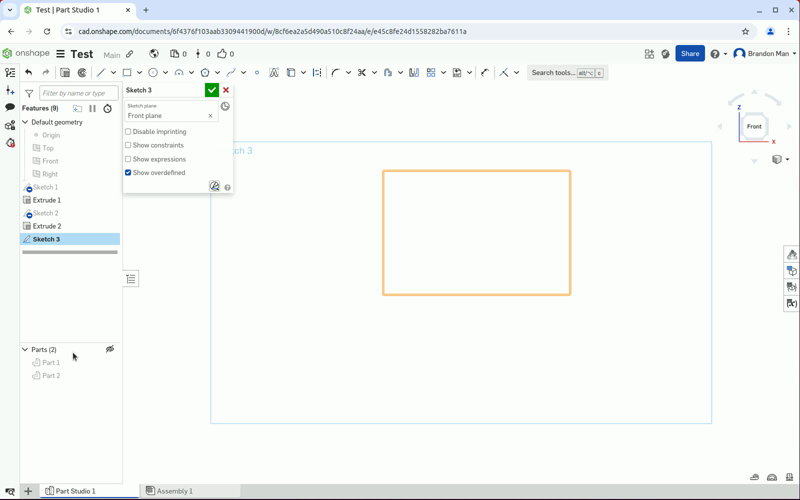
key(l)
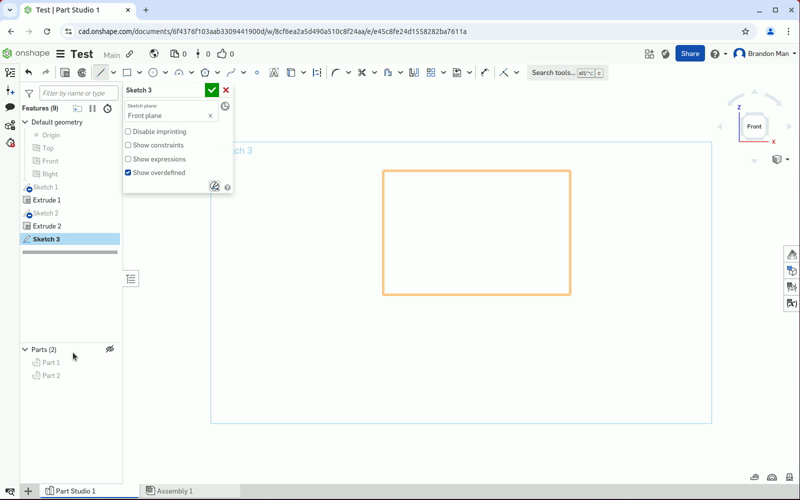
key_down(shift)
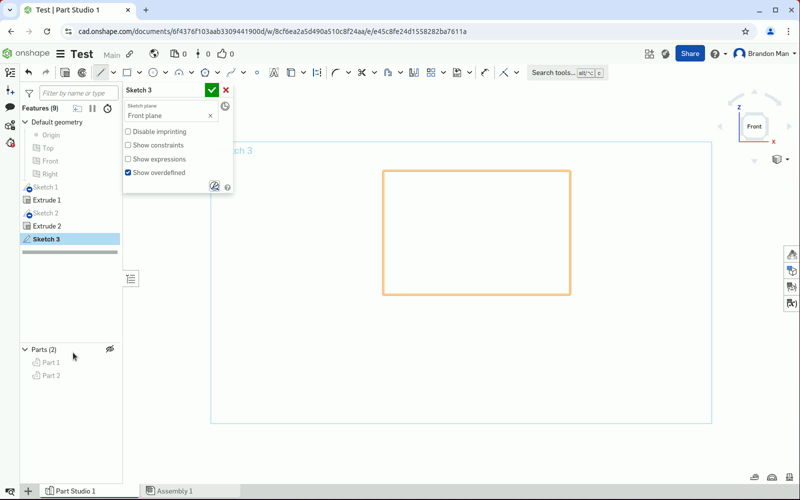
mouse_move(383, 294)
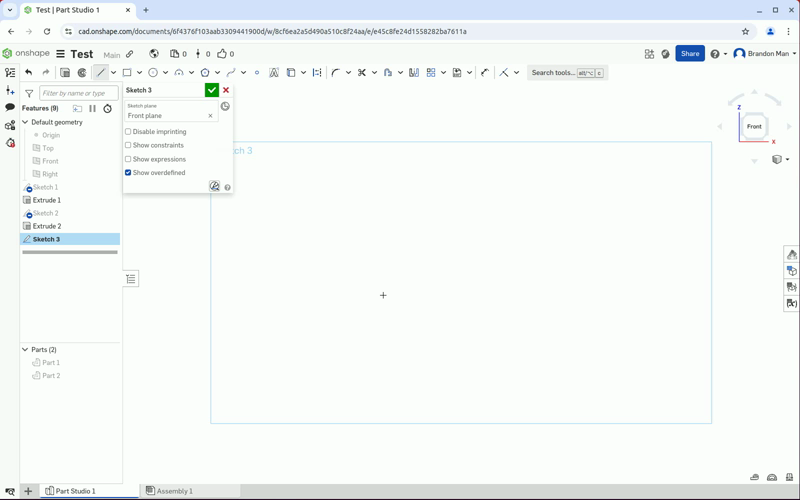
click(383, 294)
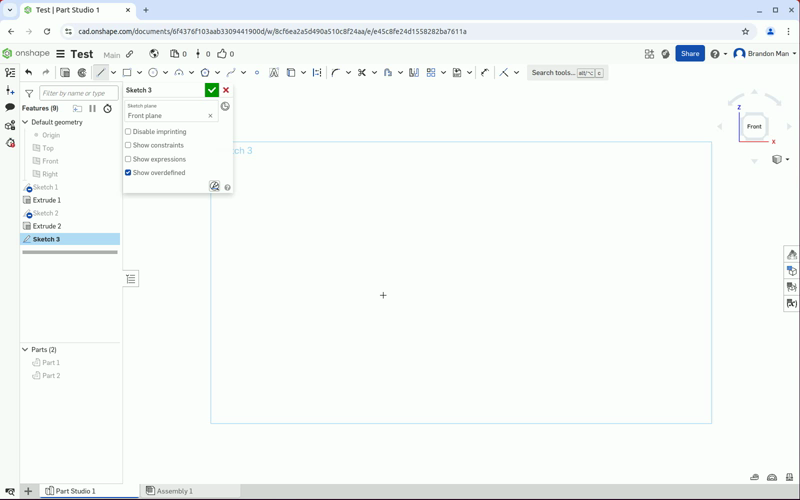
key_up(shift)
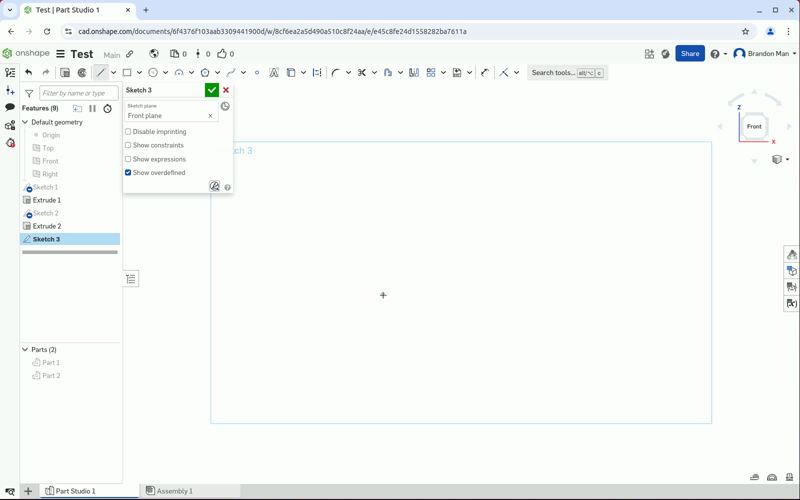
key_down(shift)
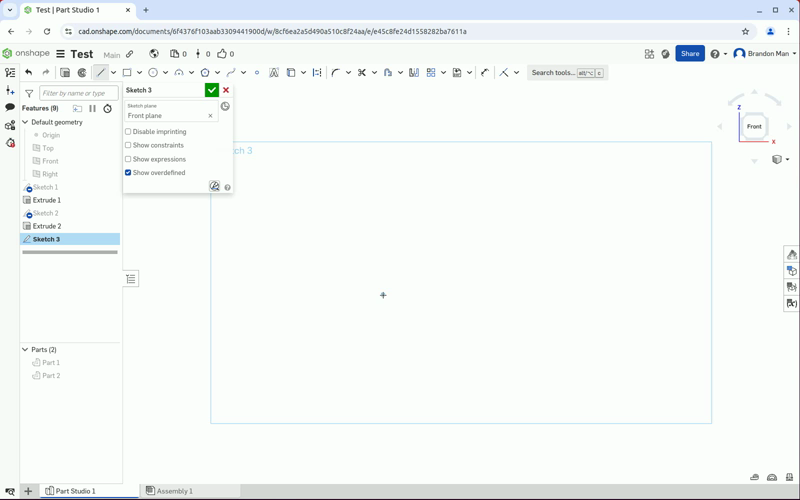
mouse_move(570, 294)
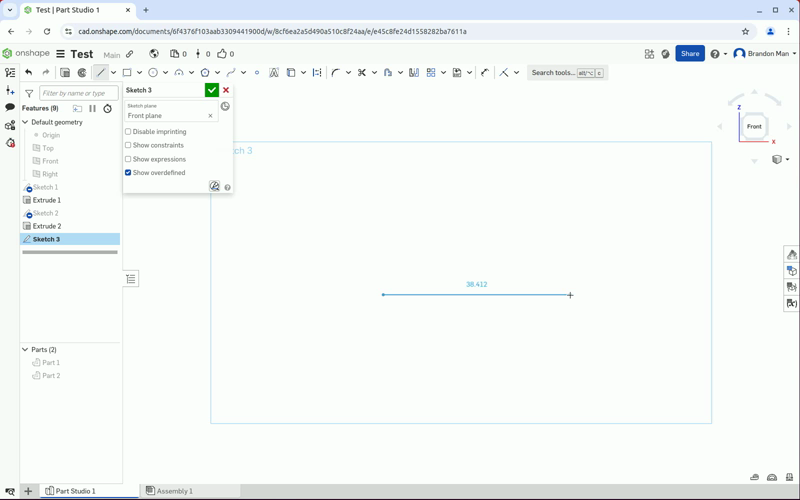
click(570, 294)
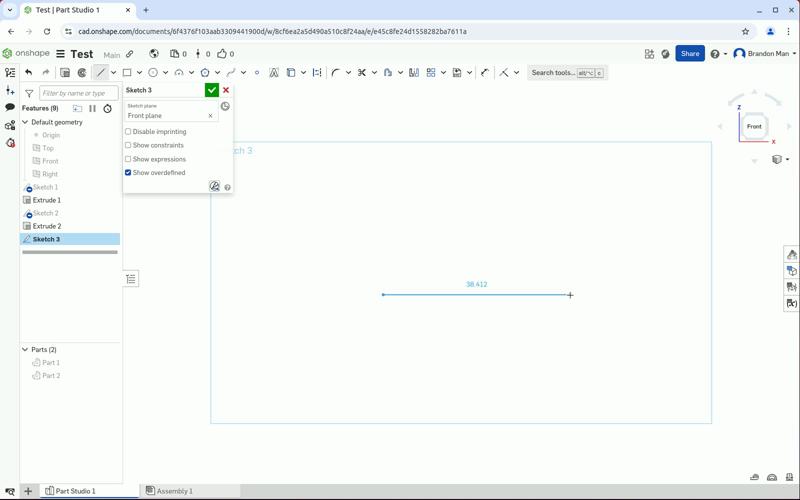
key_up(shift)
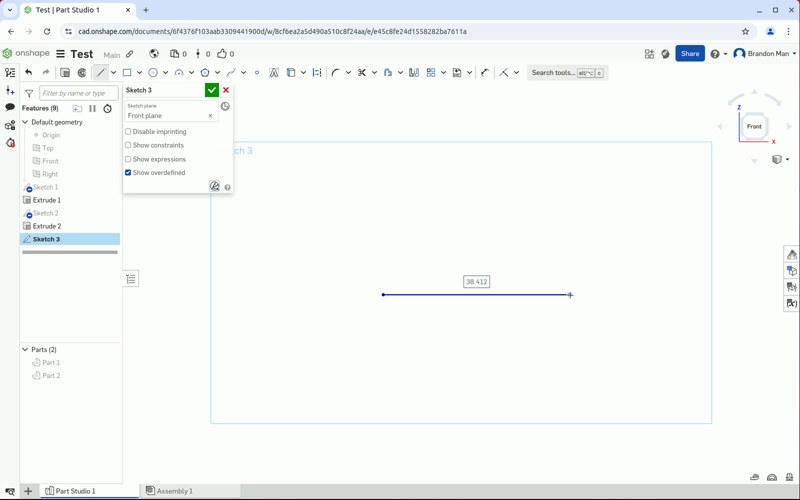
key_down(shift)
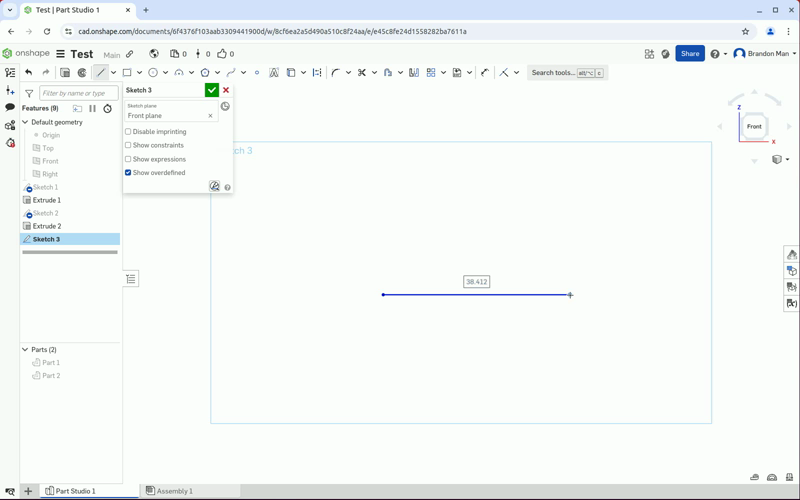
mouse_move(570, 170)
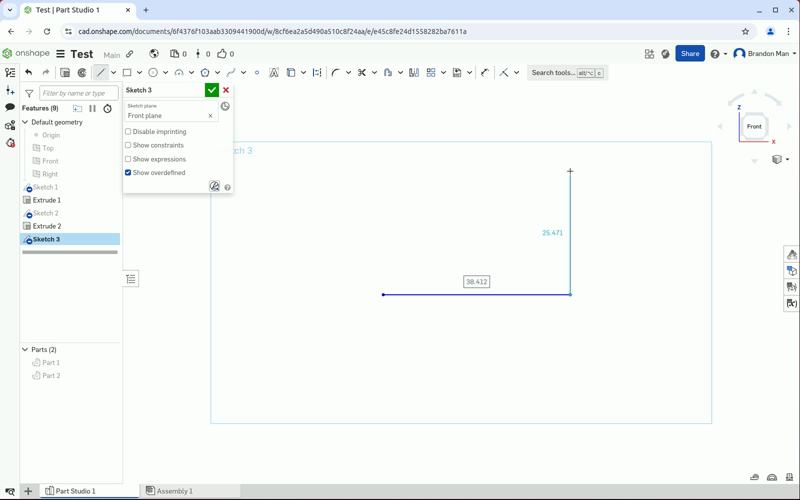
click(570, 170)
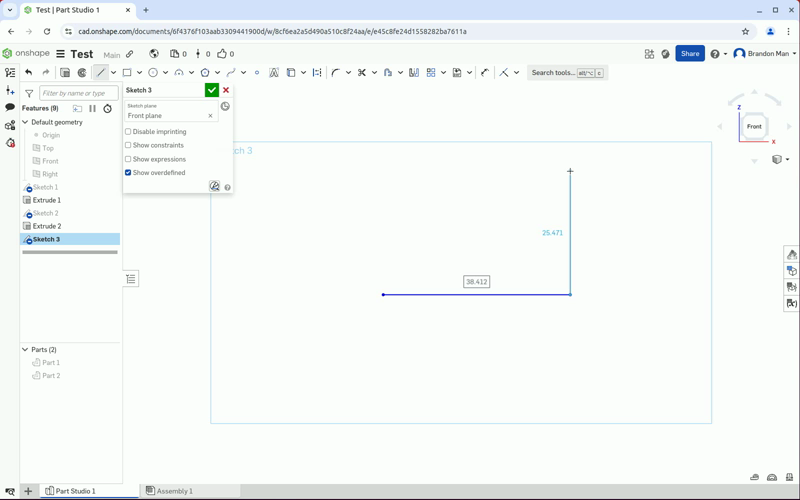
key_up(shift)
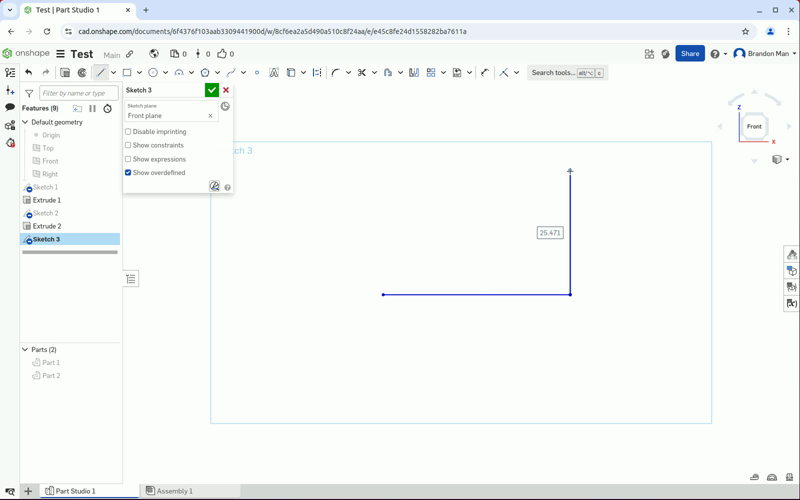
key_down(shift)
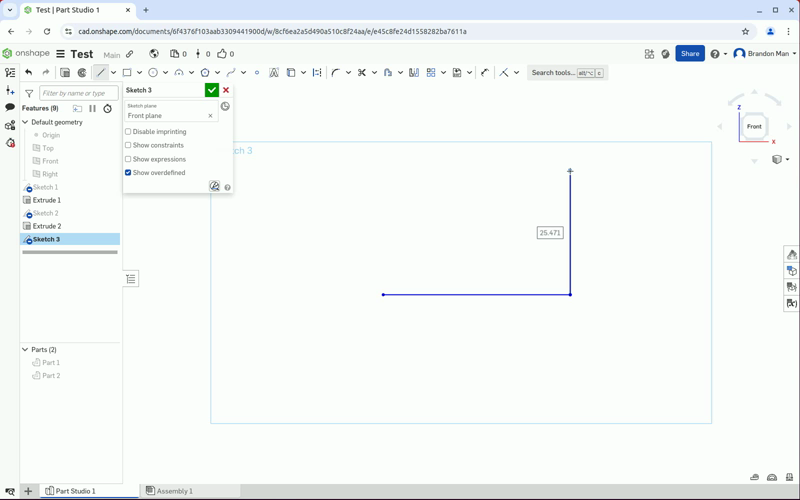
mouse_move(383, 170)
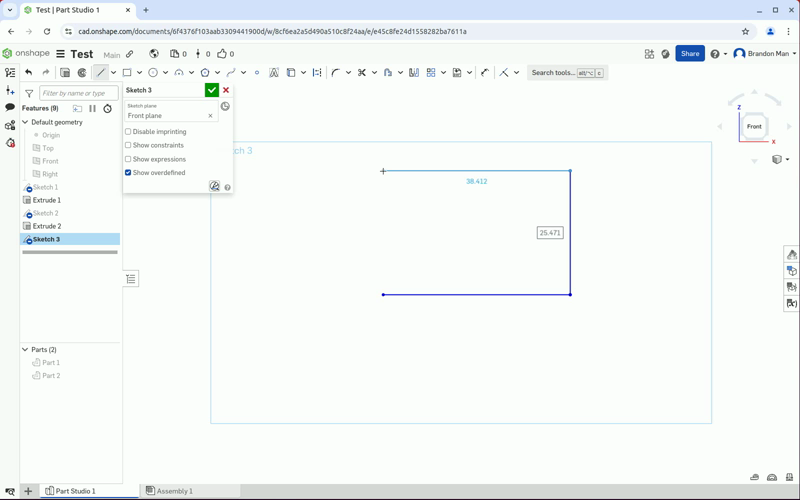
click(383, 170)
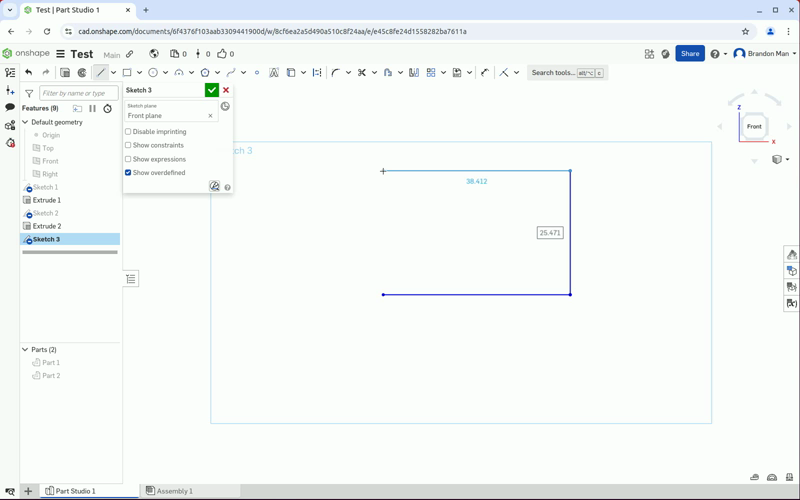
key_up(shift)
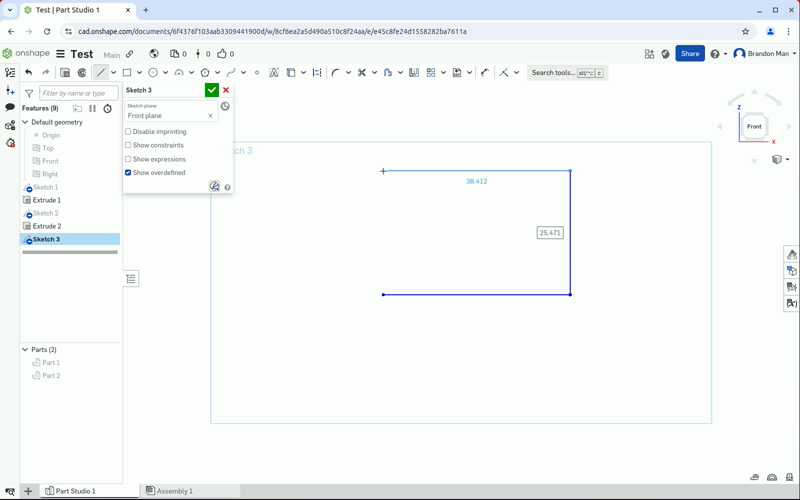
key_down(shift)
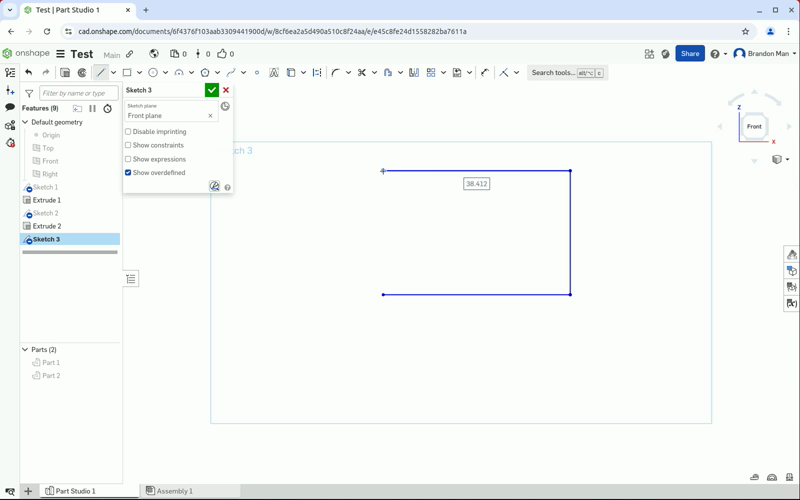
mouse_move(383, 294)
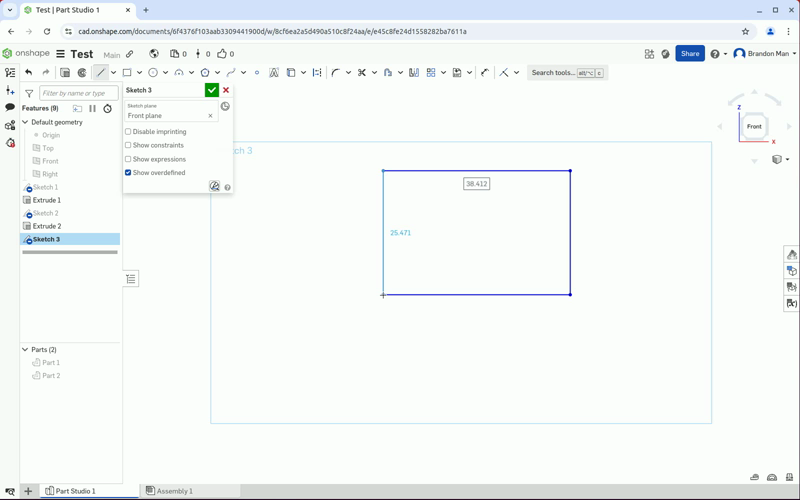
key_up(shift)
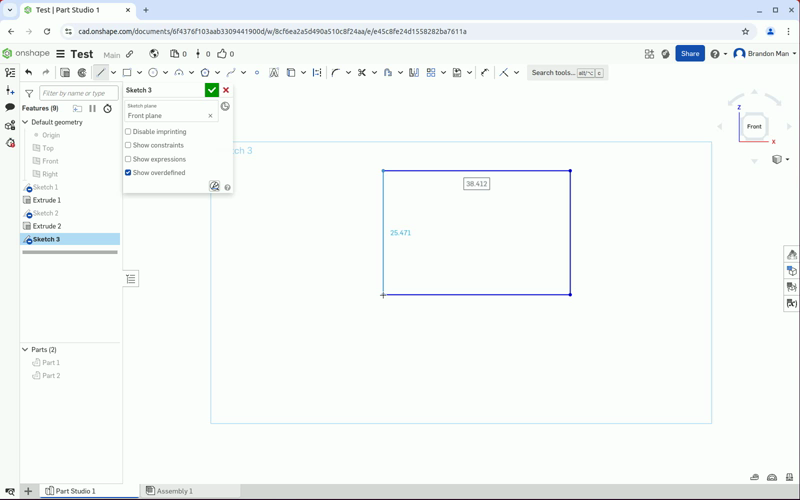
click(383, 294)
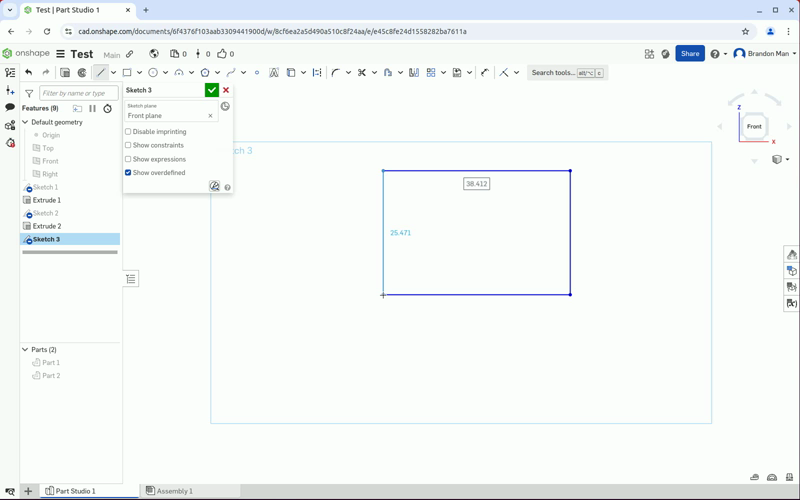
key(esc)
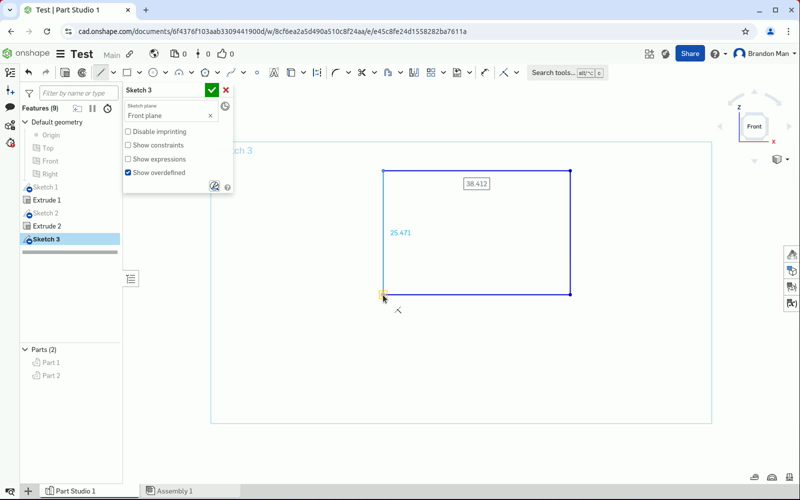
mouse_move(472, 192)
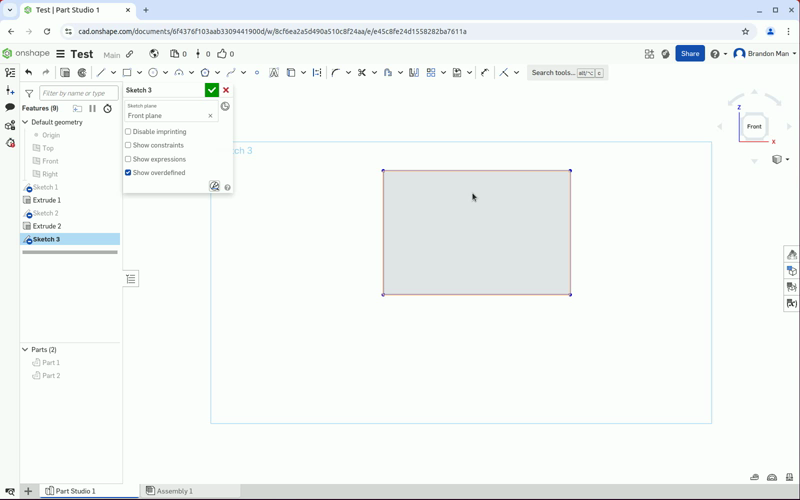
click(472, 192)
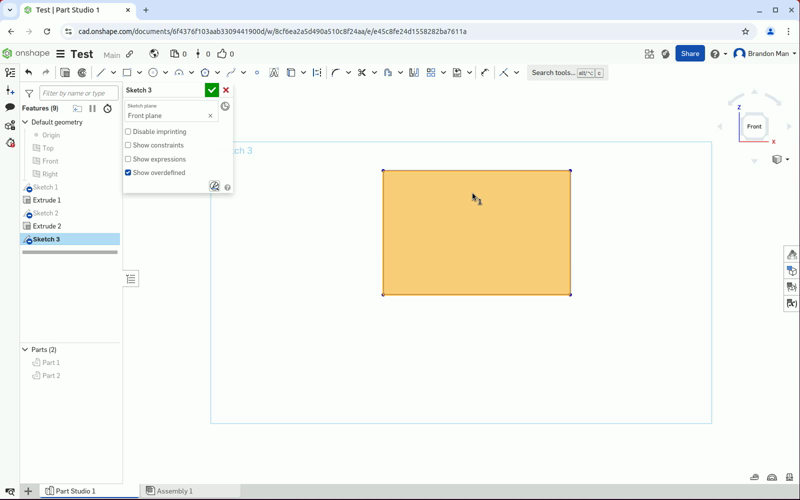
mouse_move(73, 352)
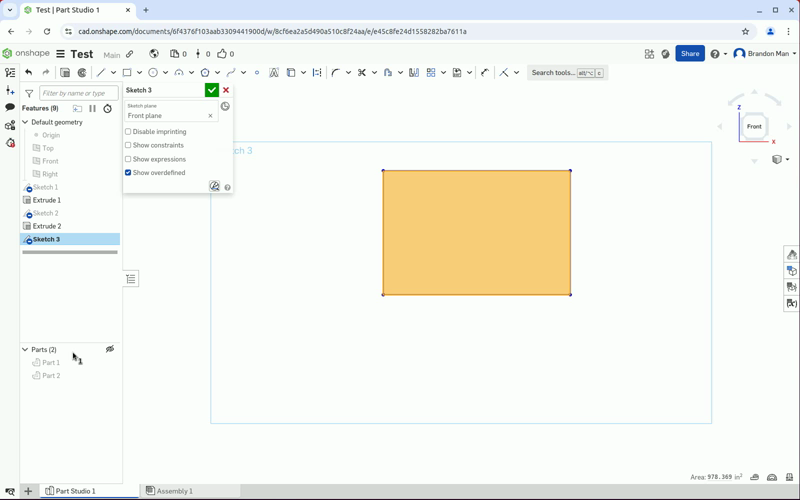
key(shift+y)
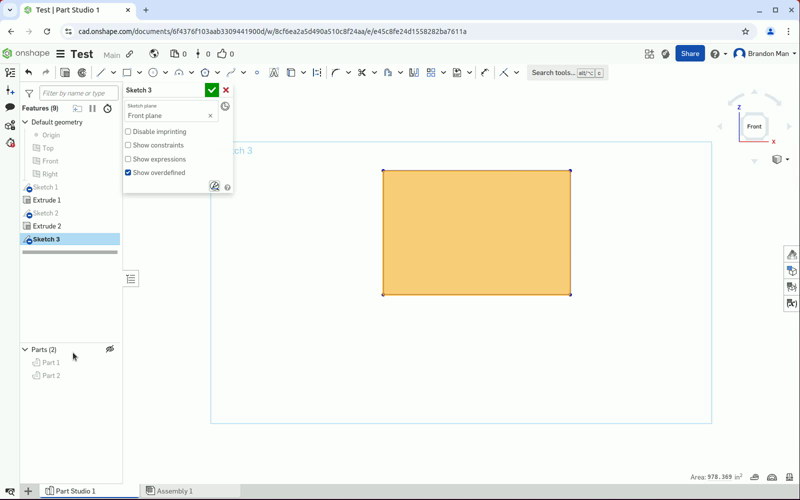
key(shift+e)
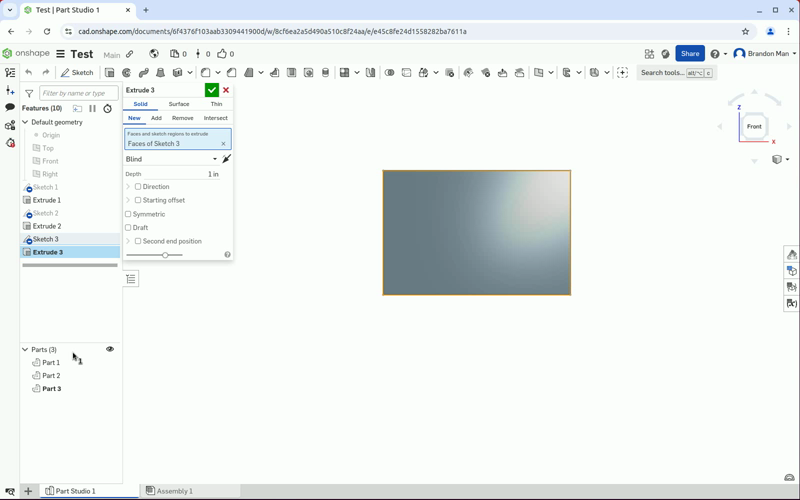
mouse_move(143, 106)
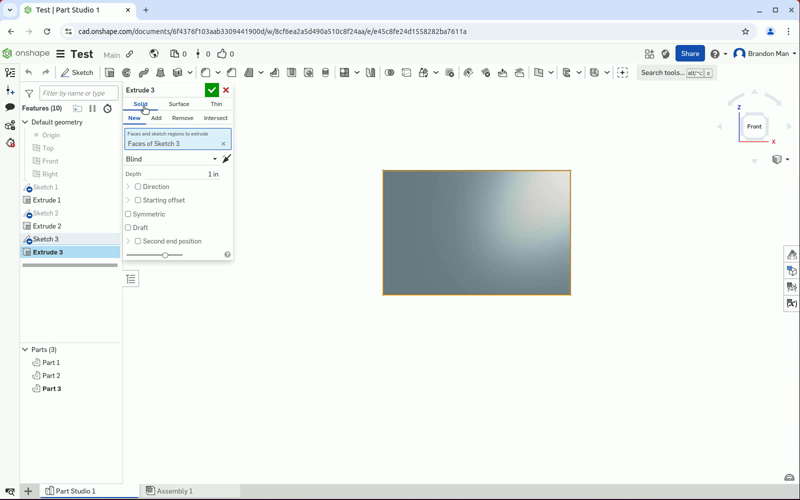
click(143, 106)
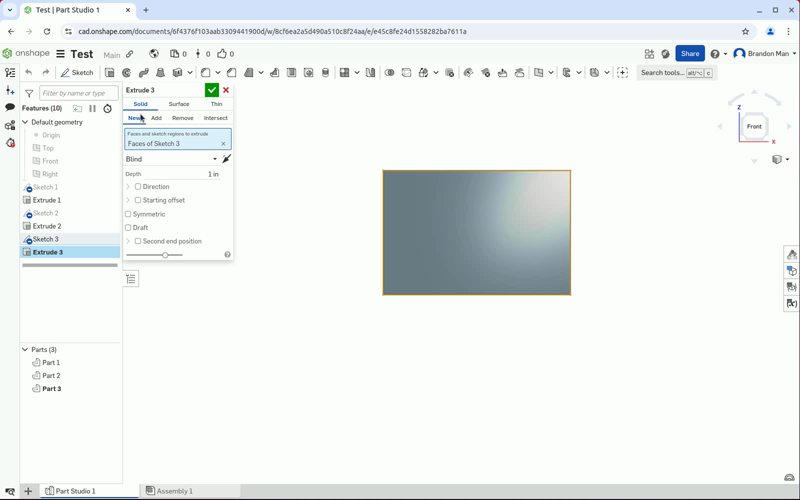
mouse_move(137, 120)
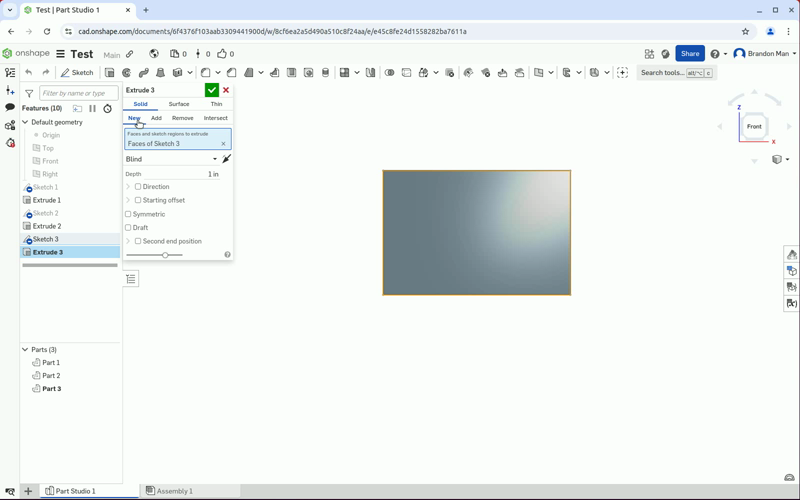
click(137, 120)
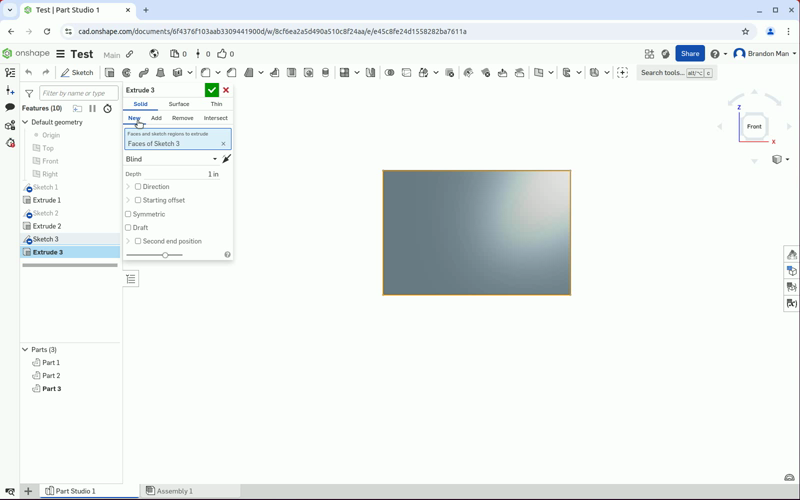
key(tab, 4)
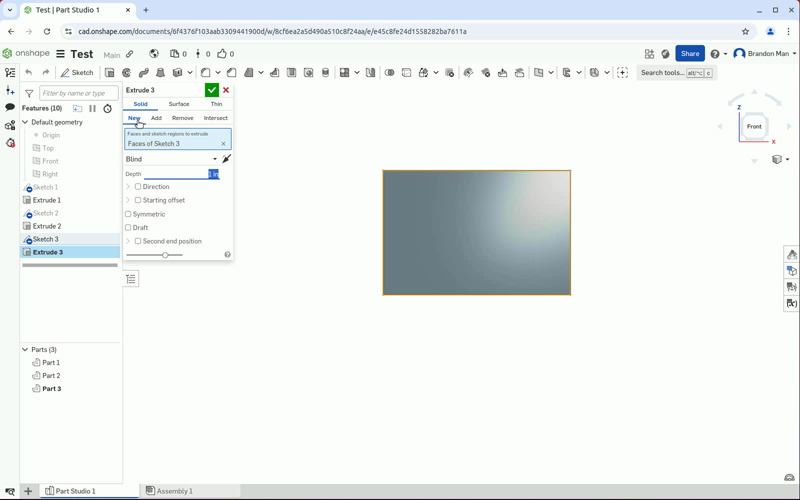
text(12.758)
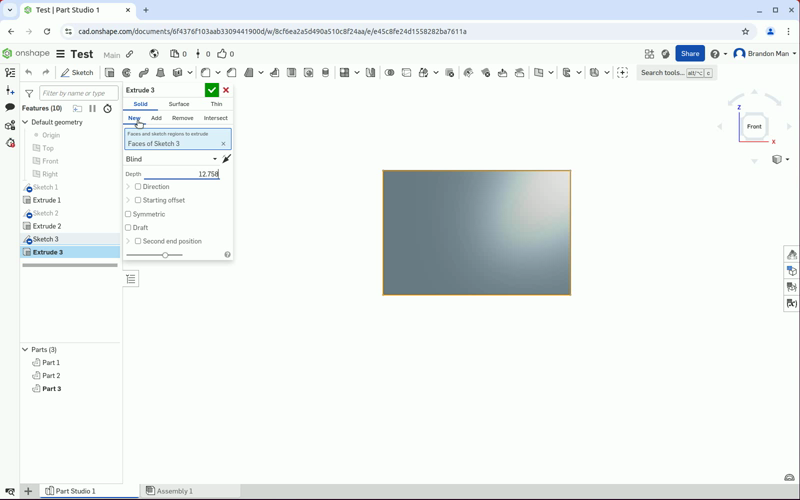
key(enter)
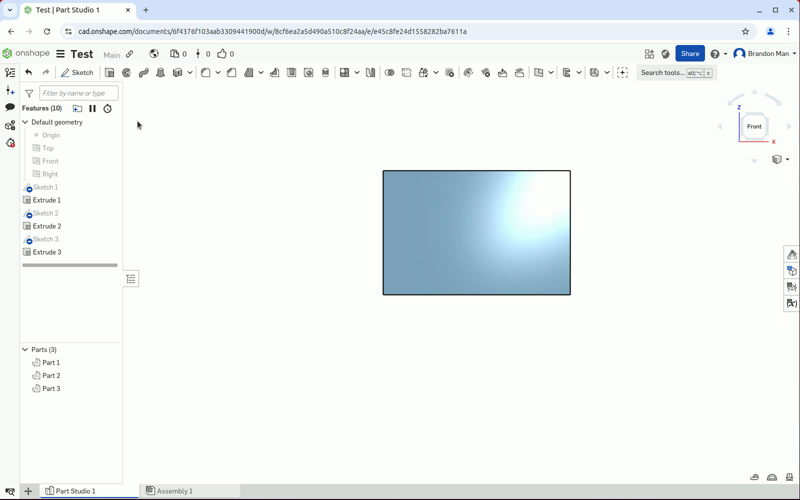
key(shift+h)
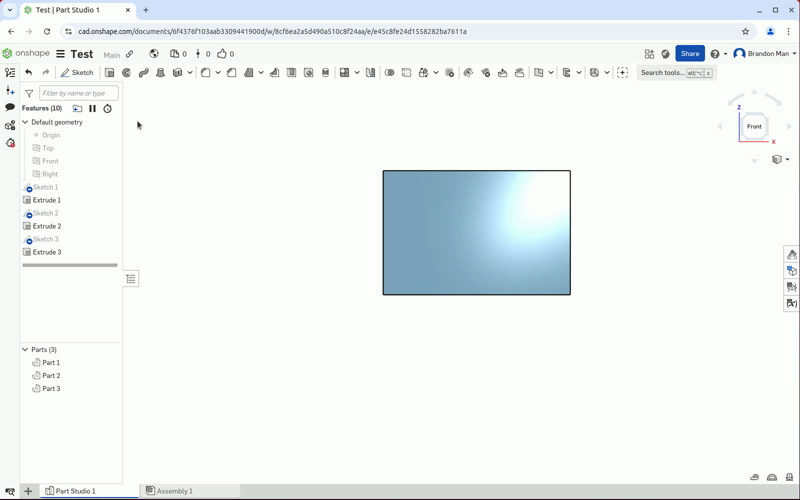
key(shift+h)
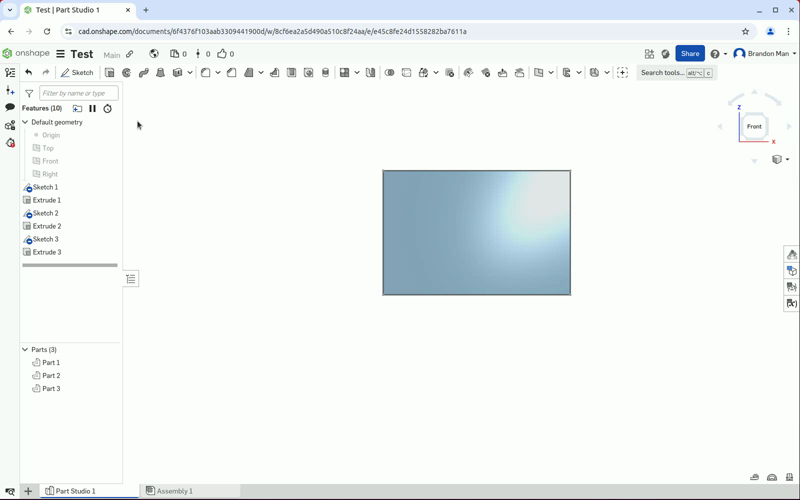
key(shift+7)
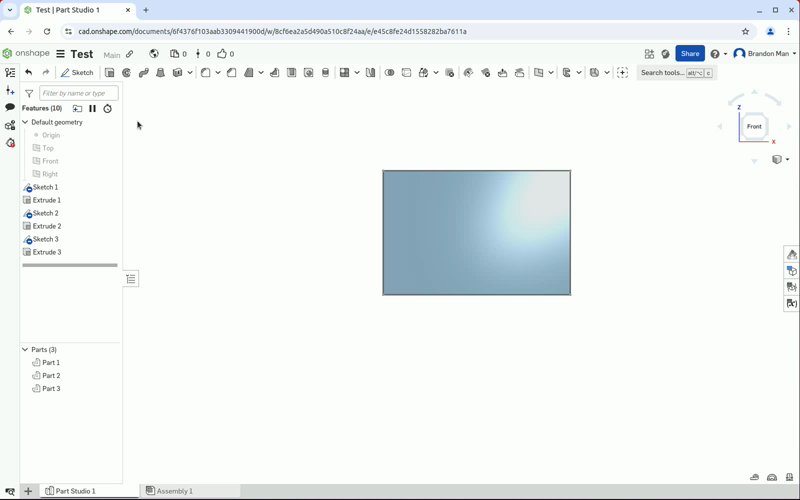
key(left, 2)
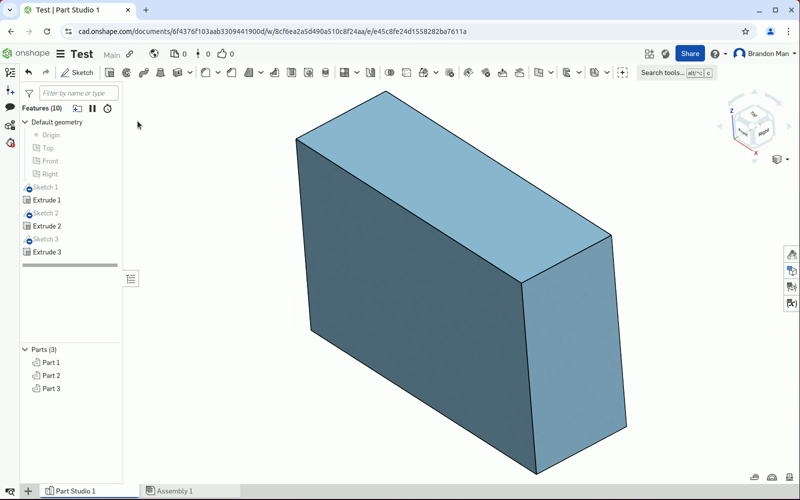
key(down, 2)
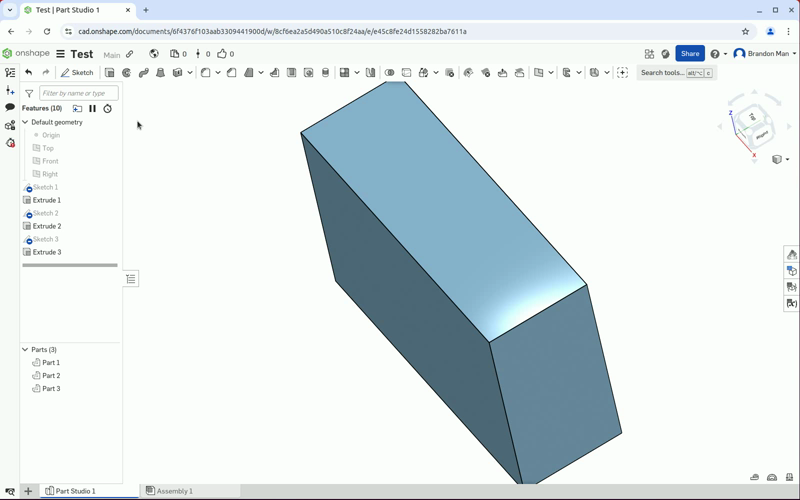
key(up, 2)
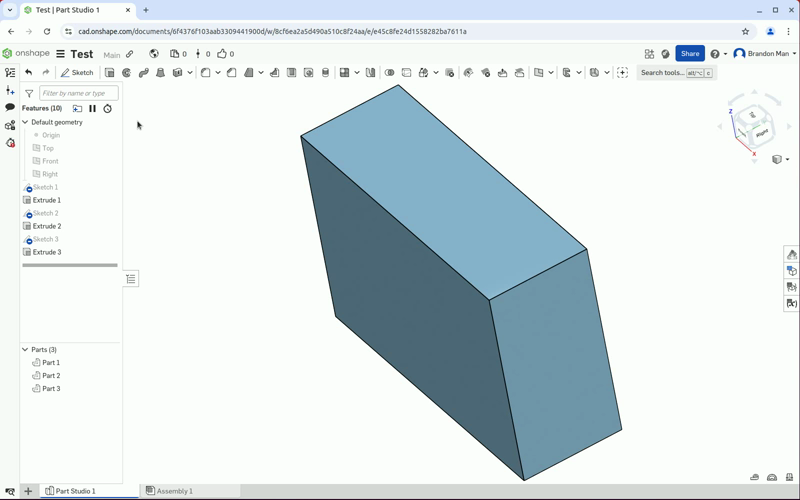
key(right, 2)
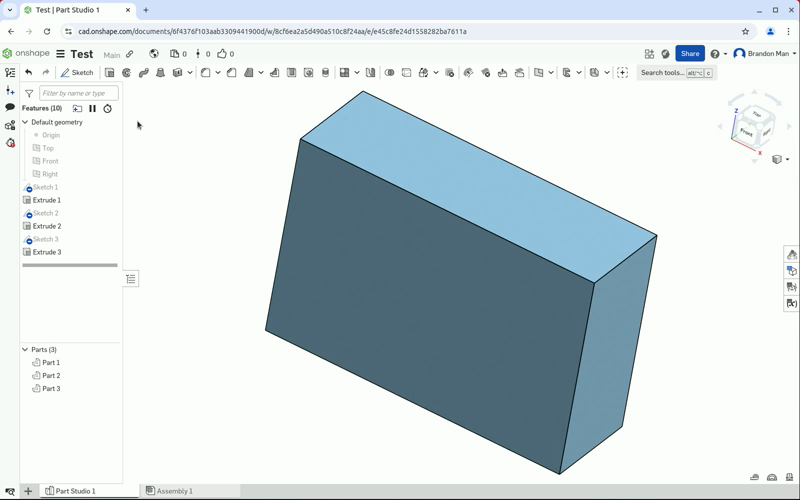
mouse_move(73, 189)
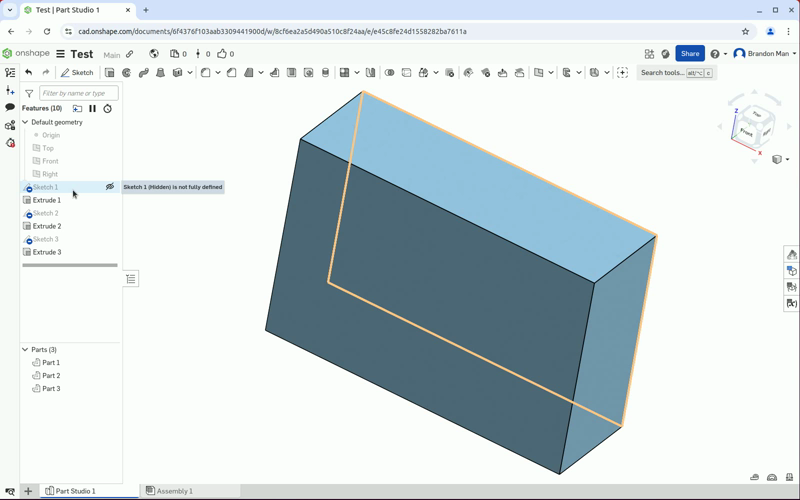
click(73, 189)